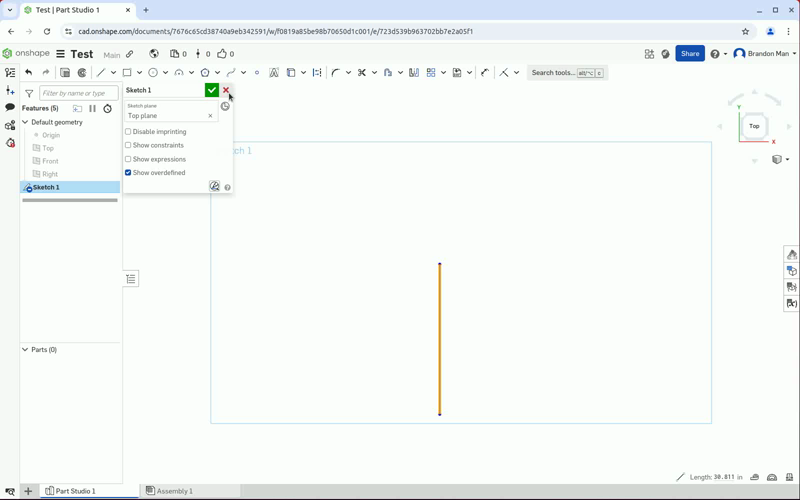
key(shift+h)
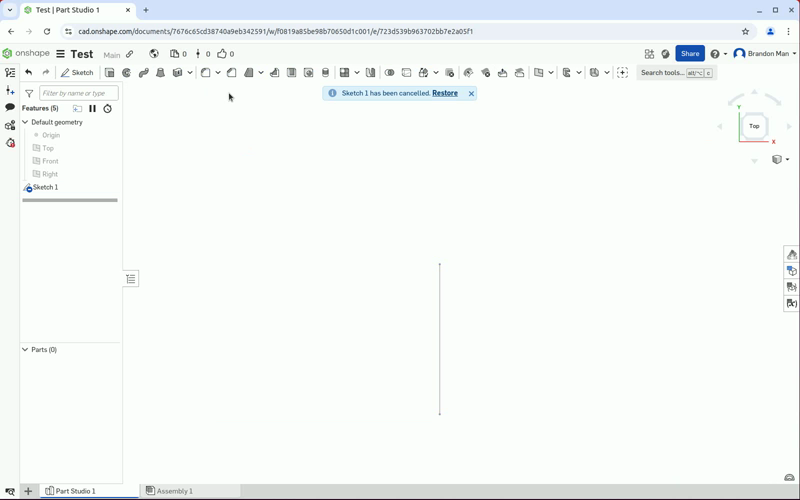
key(shift+s)
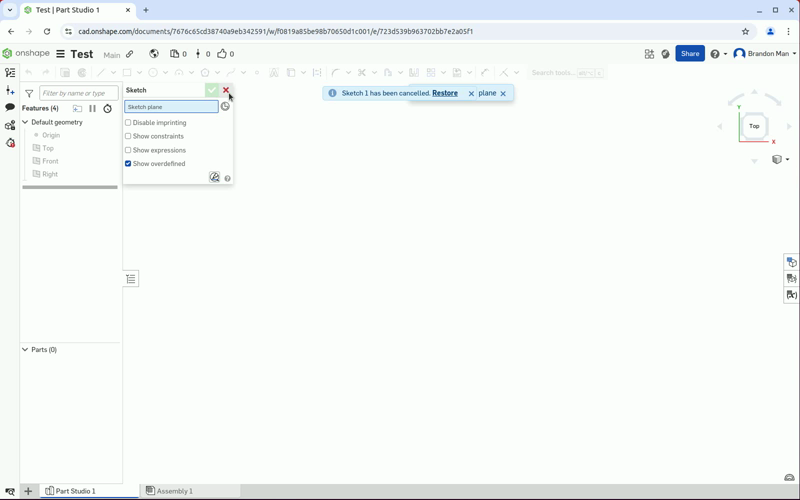
mouse_move(73, 150)
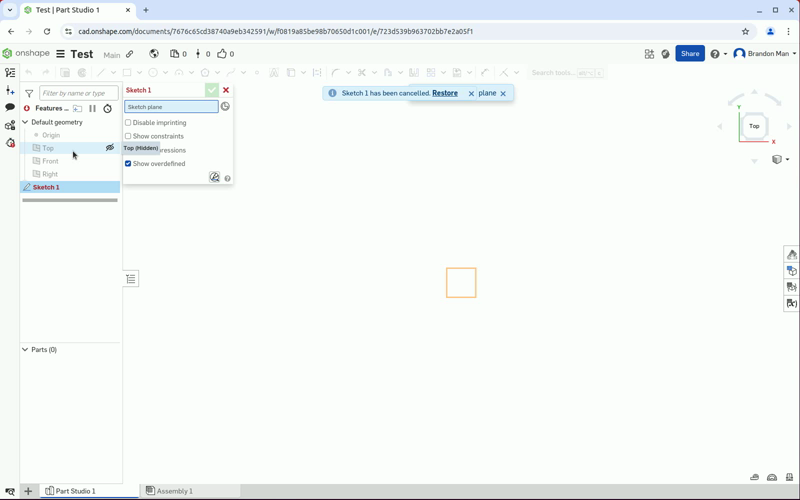
click(73, 150)
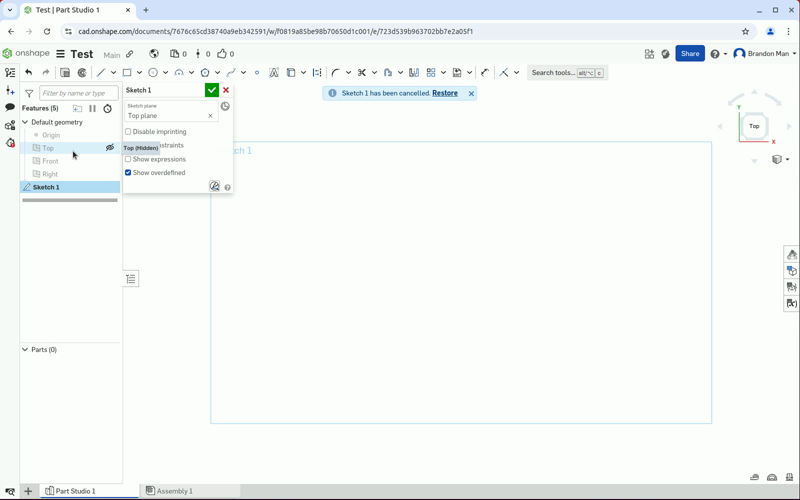
mouse_move(73, 352)
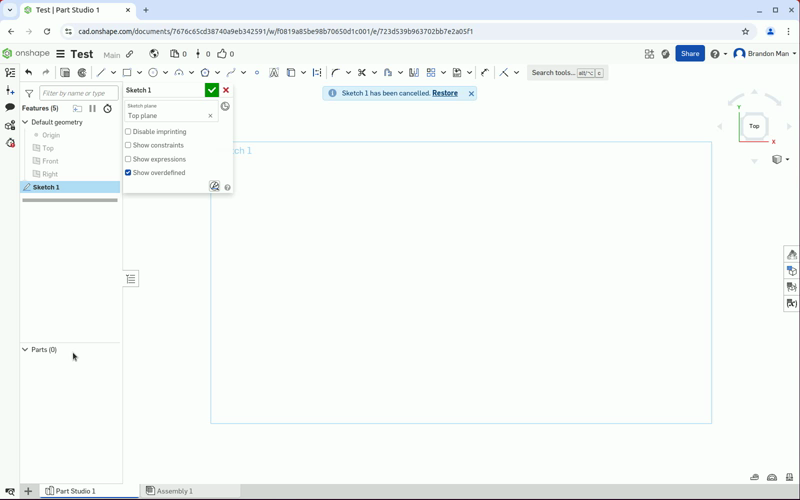
key(y)
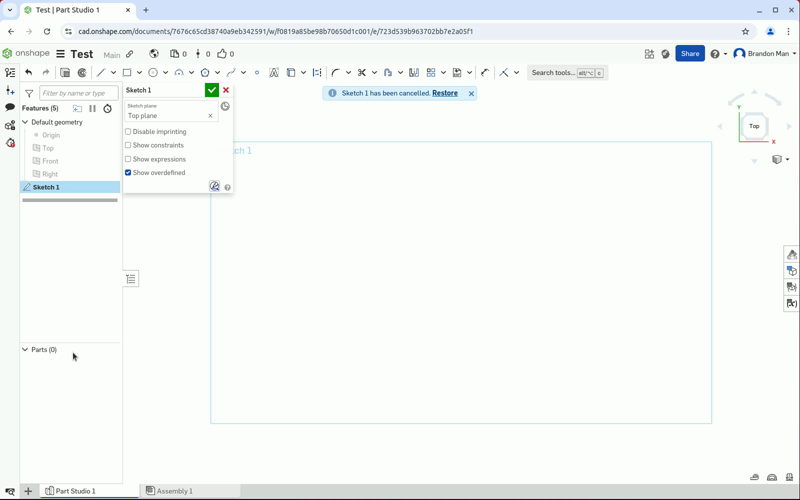
key(l)
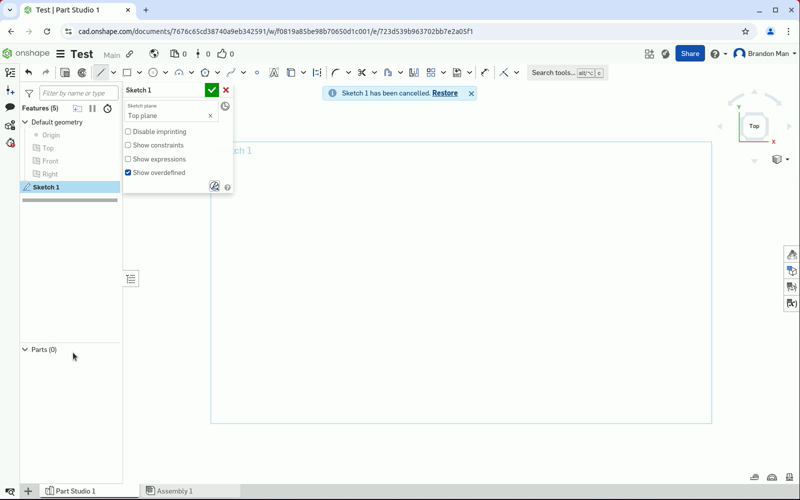
key_down(shift)
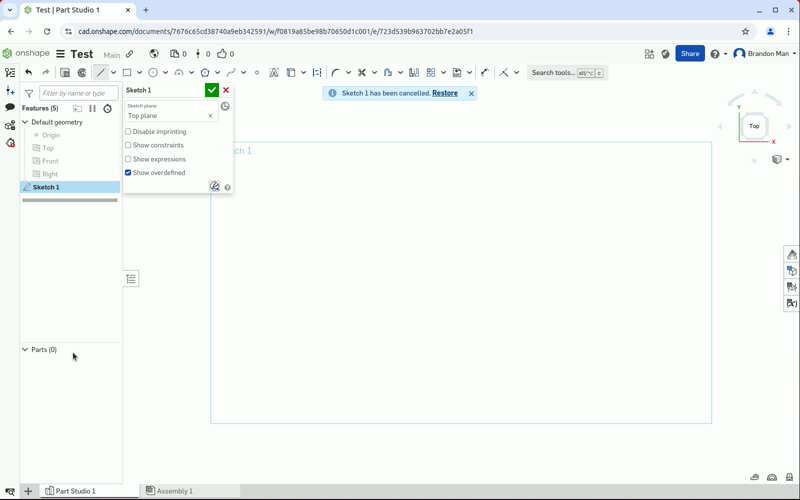
mouse_move(348, 282)
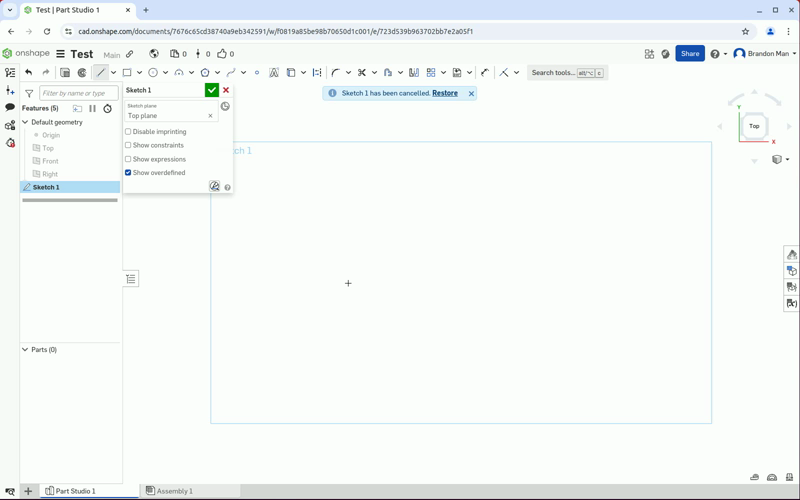
click(348, 282)
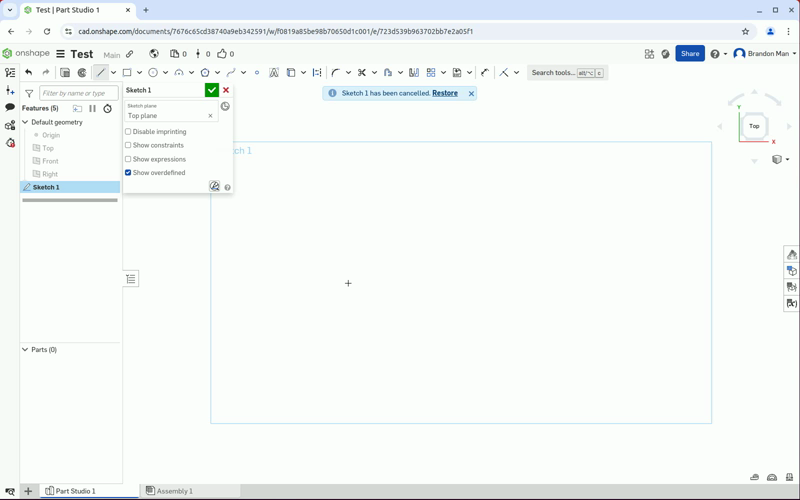
key_up(shift)
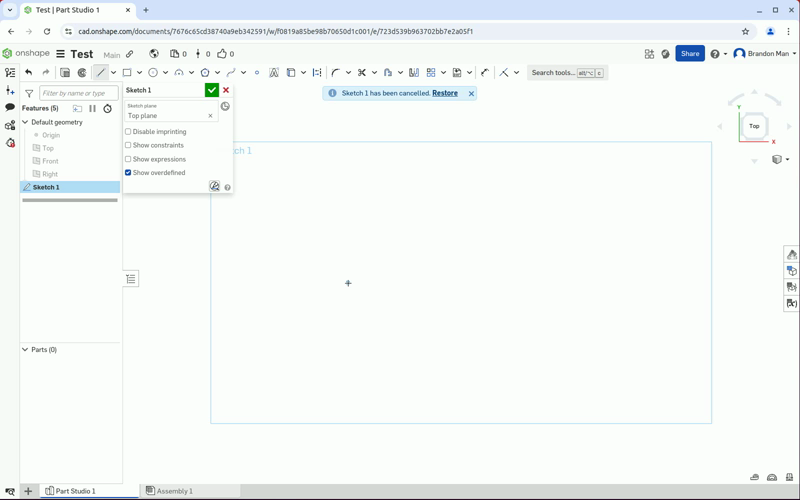
key_down(shift)
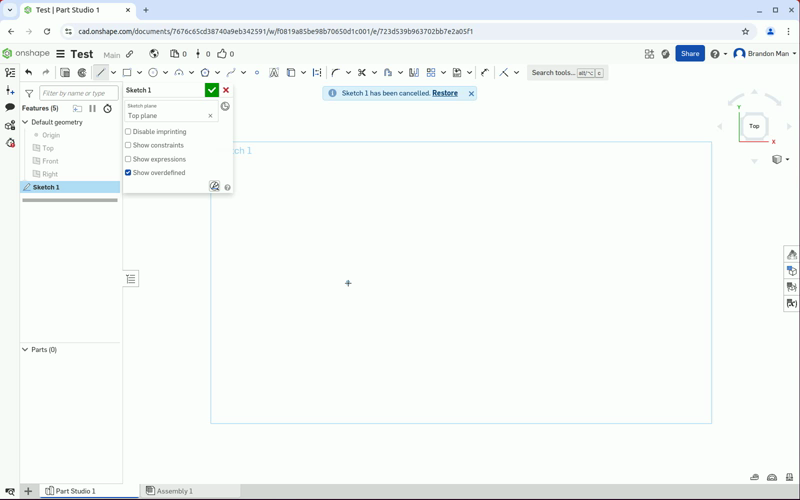
mouse_move(460, 282)
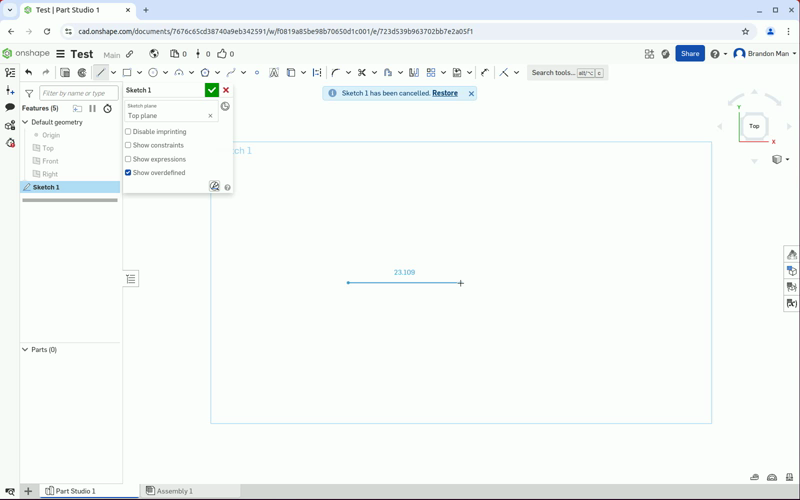
click(460, 282)
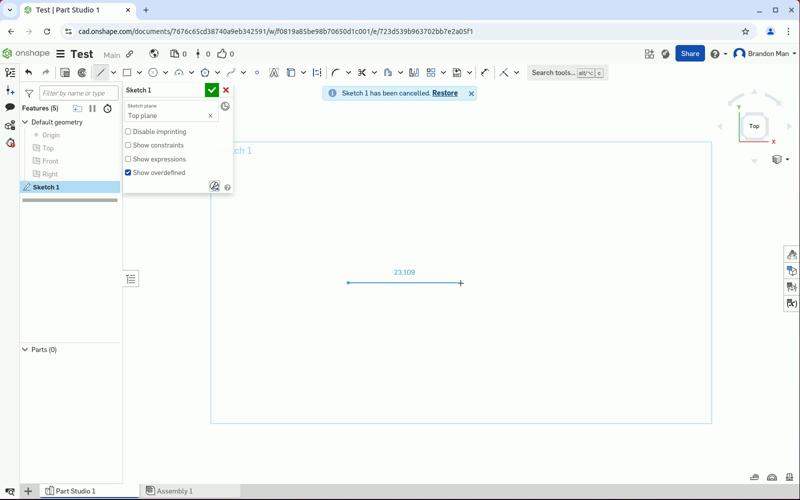
key_up(shift)
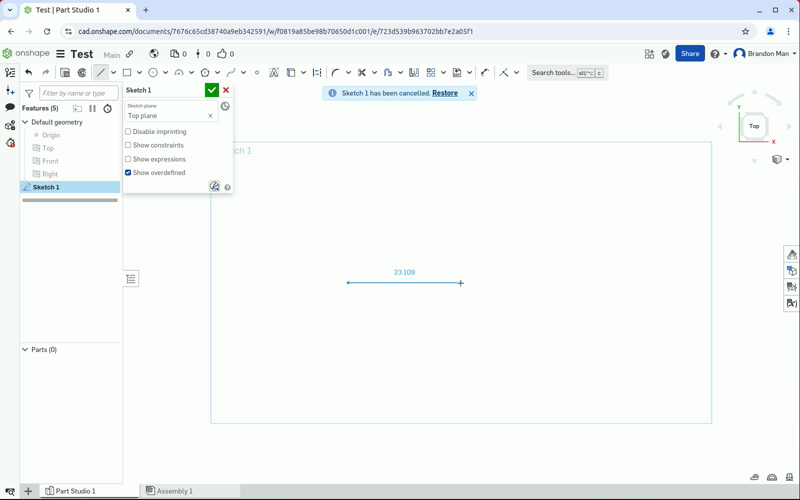
key_down(shift)
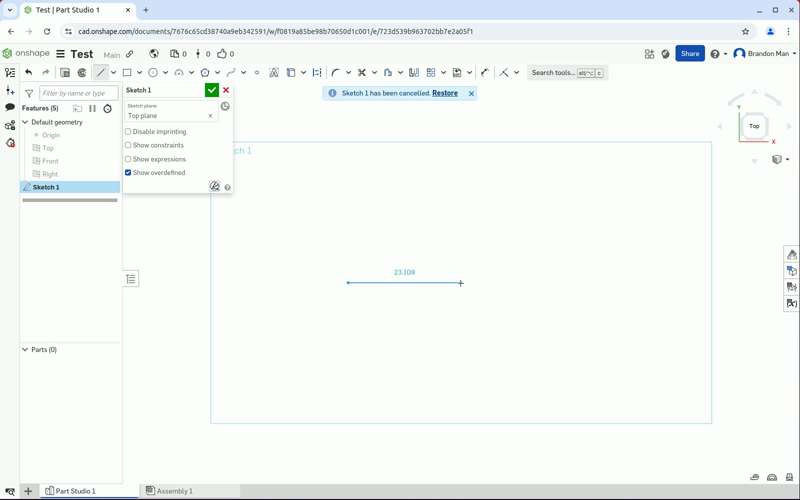
mouse_move(460, 200)
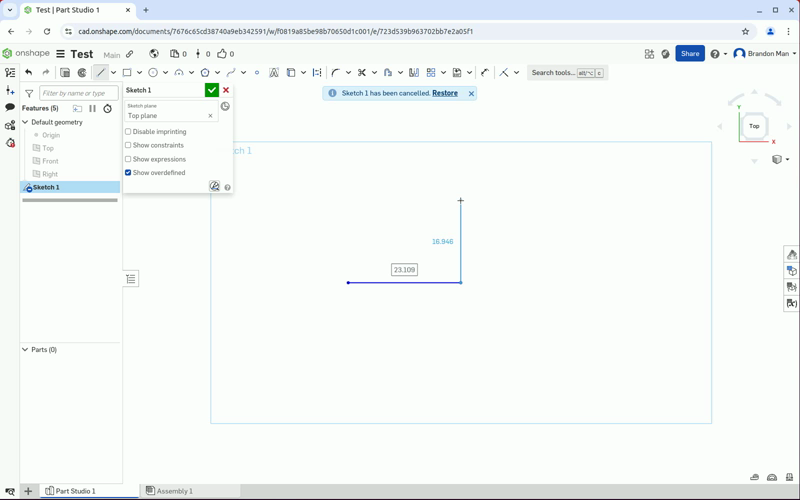
click(460, 200)
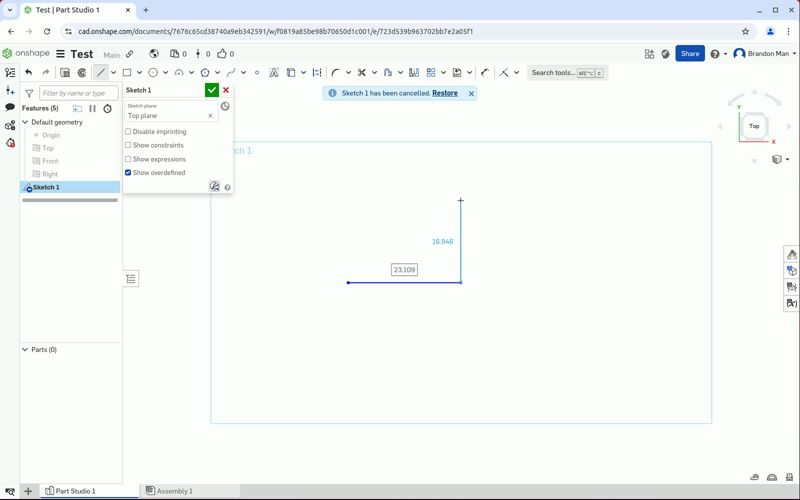
key_up(shift)
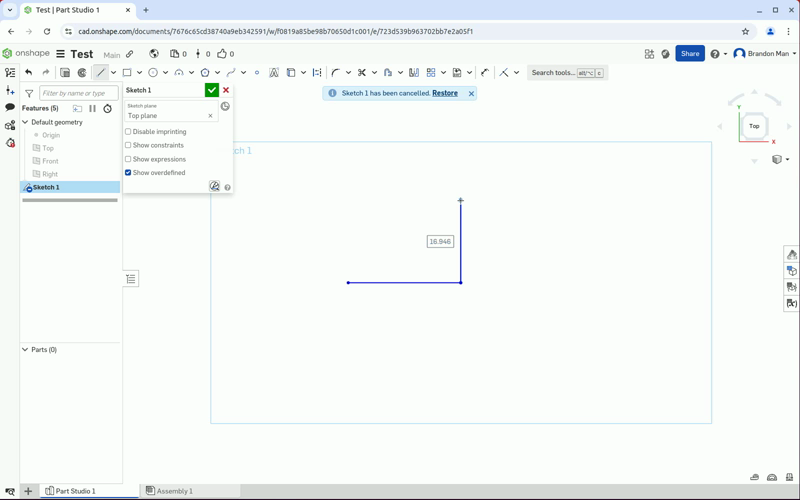
key_down(shift)
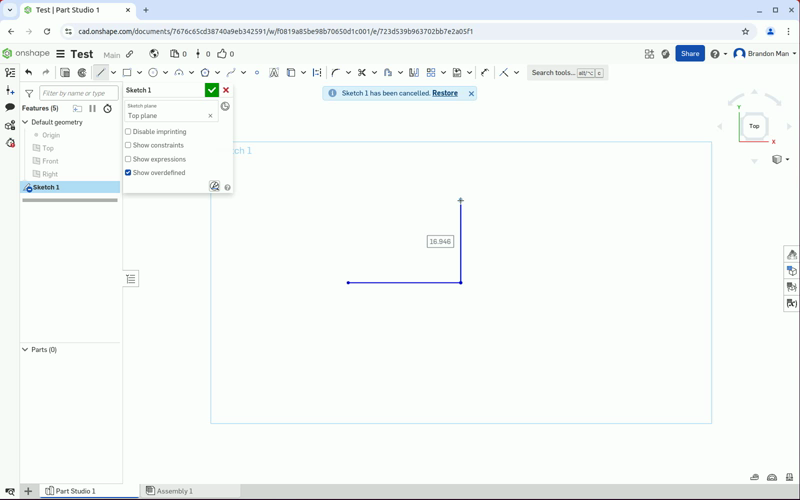
mouse_move(348, 200)
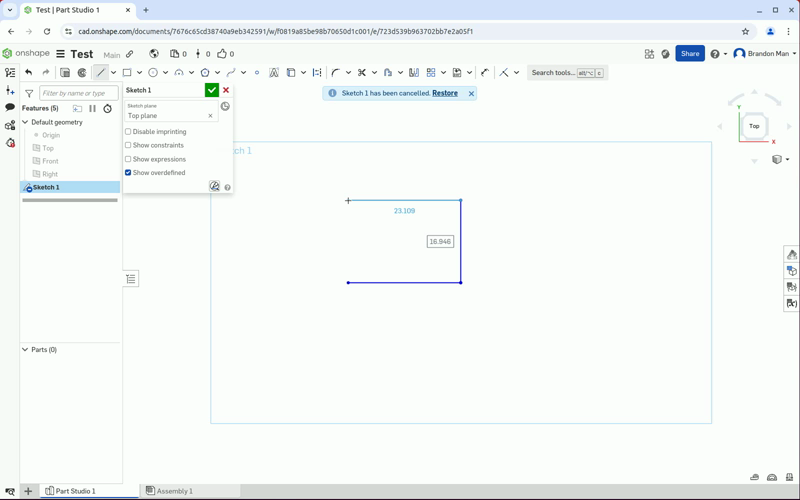
click(348, 200)
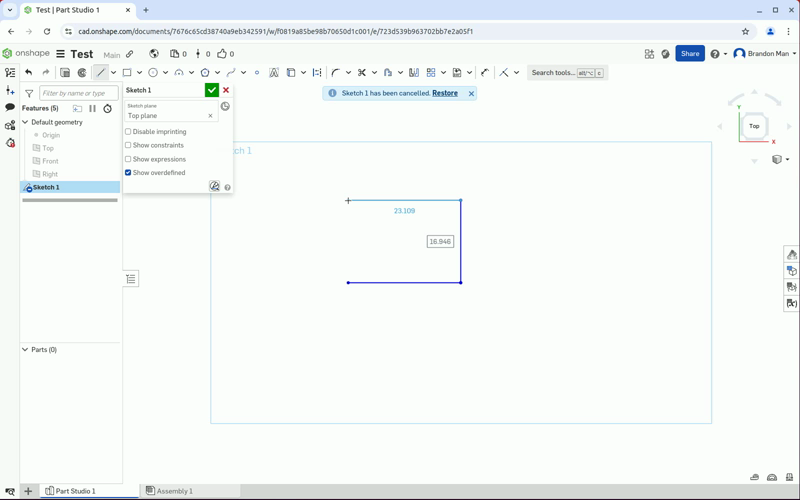
key_up(shift)
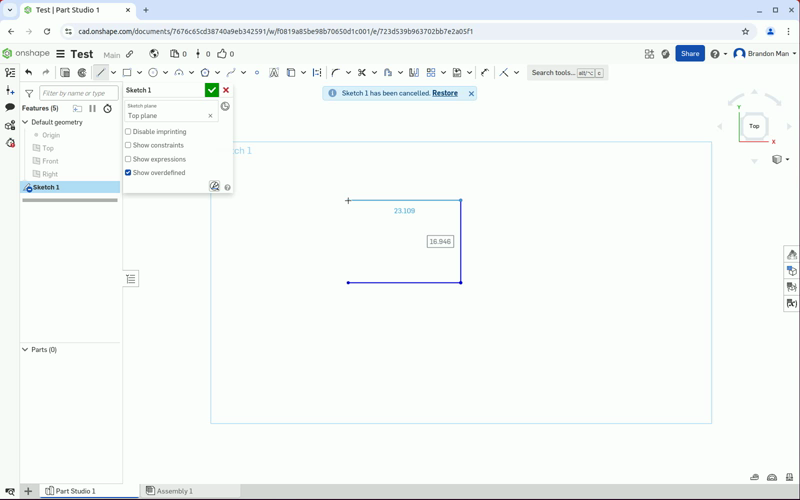
key_down(shift)
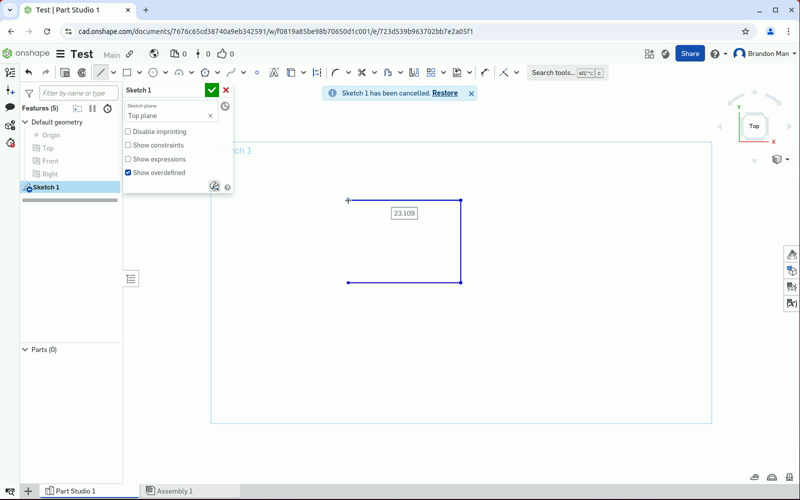
mouse_move(348, 282)
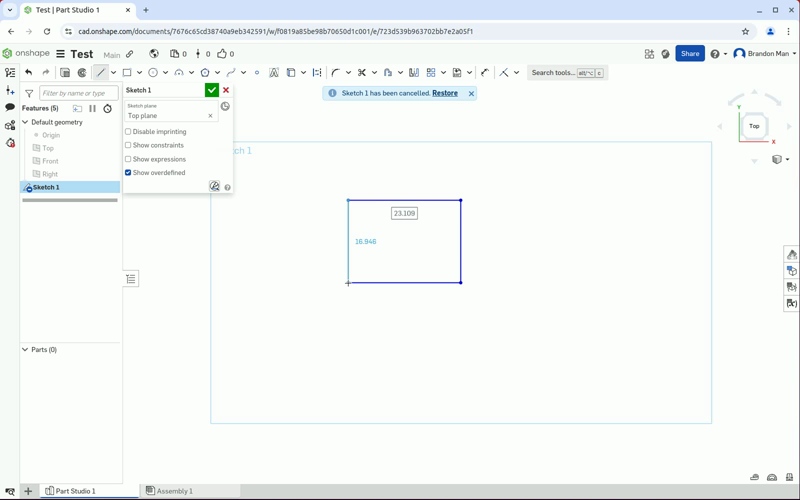
key_up(shift)
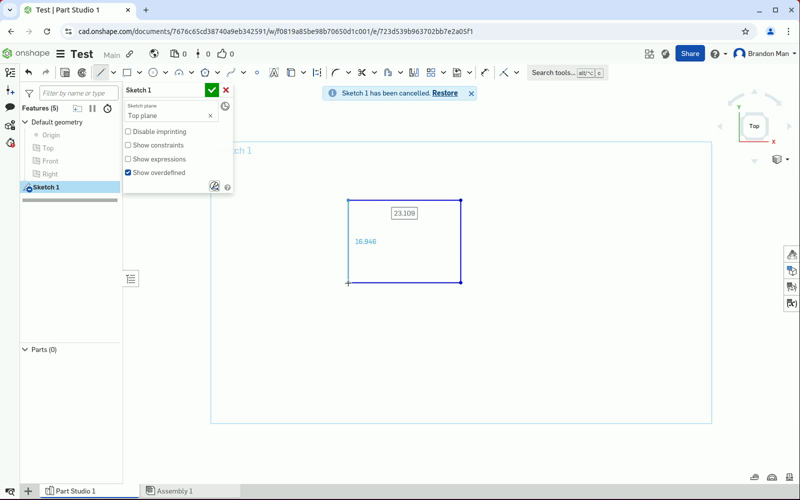
click(348, 282)
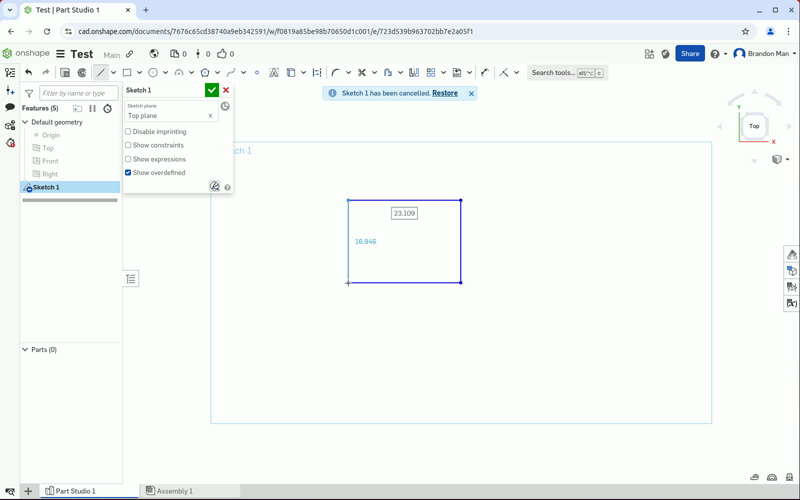
key(esc)
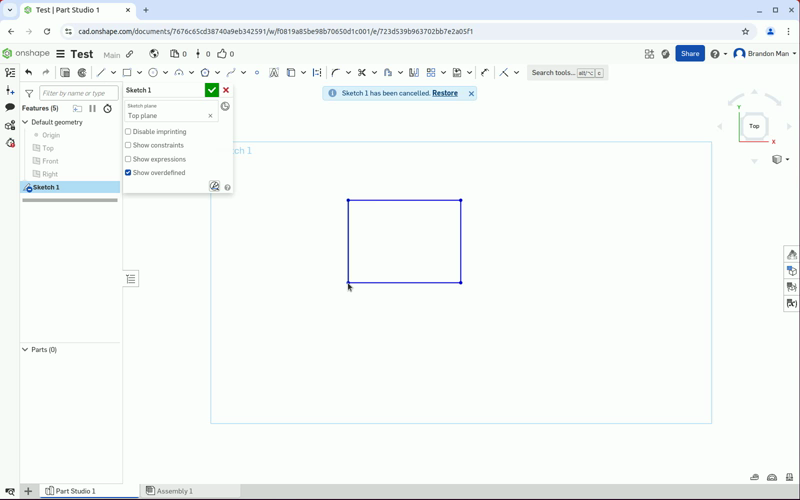
mouse_move(448, 229)
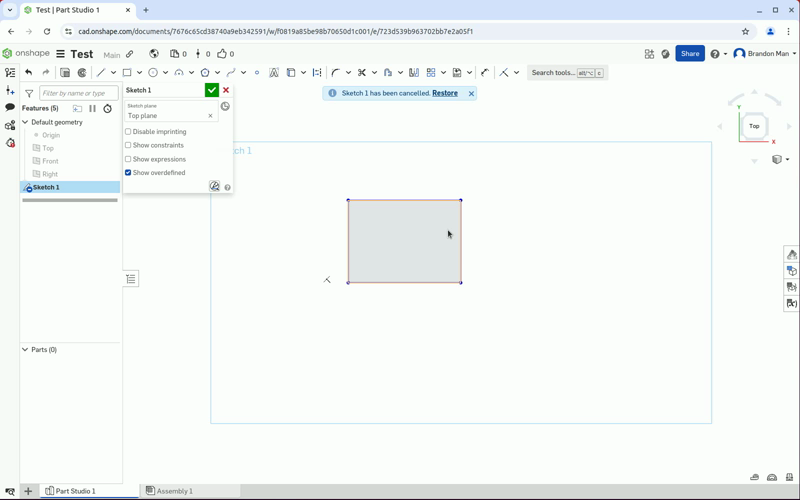
click(448, 229)
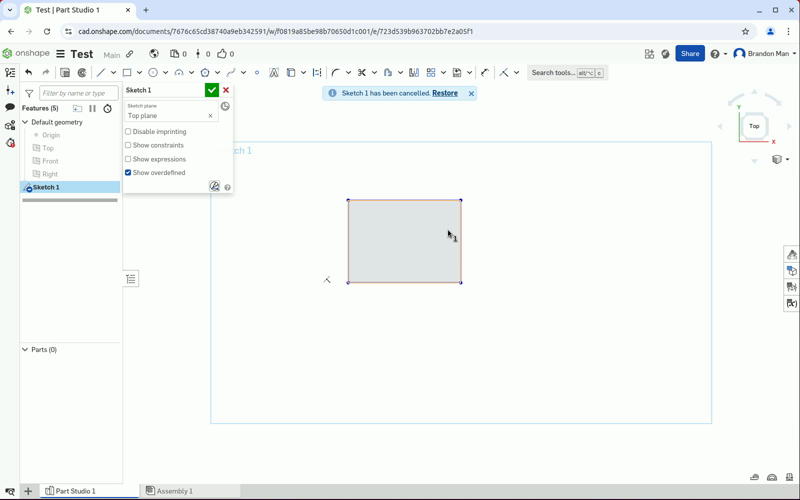
mouse_move(73, 352)
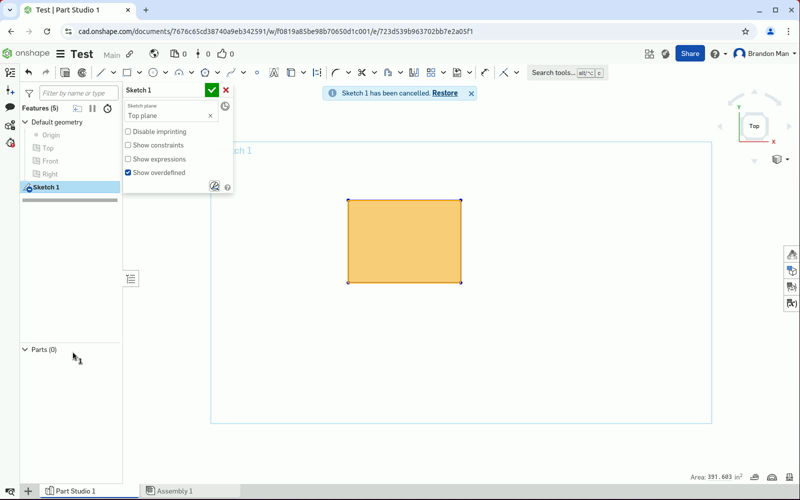
key(shift+y)
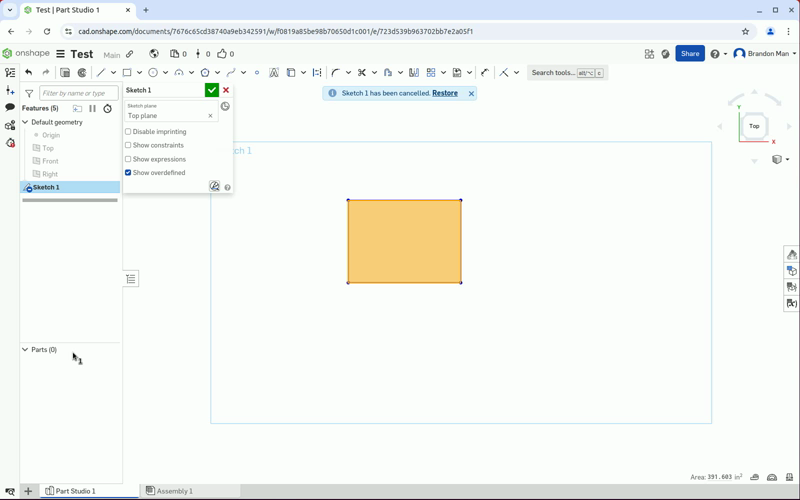
key(shift+e)
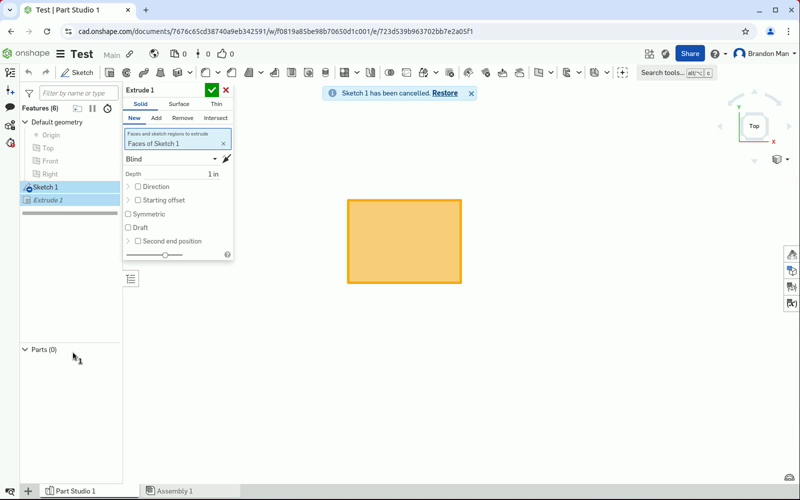
mouse_move(143, 106)
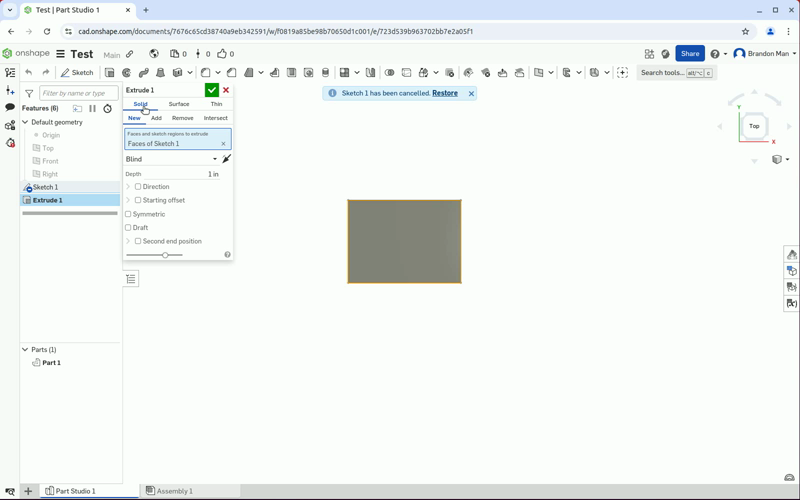
click(143, 106)
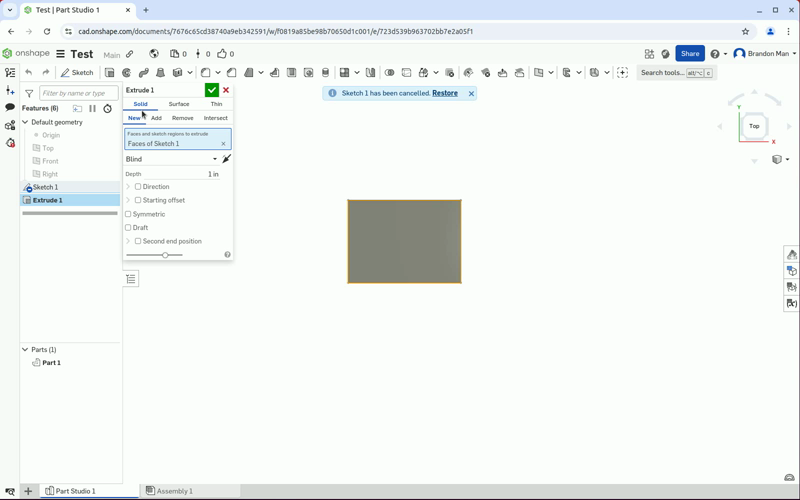
mouse_move(137, 120)
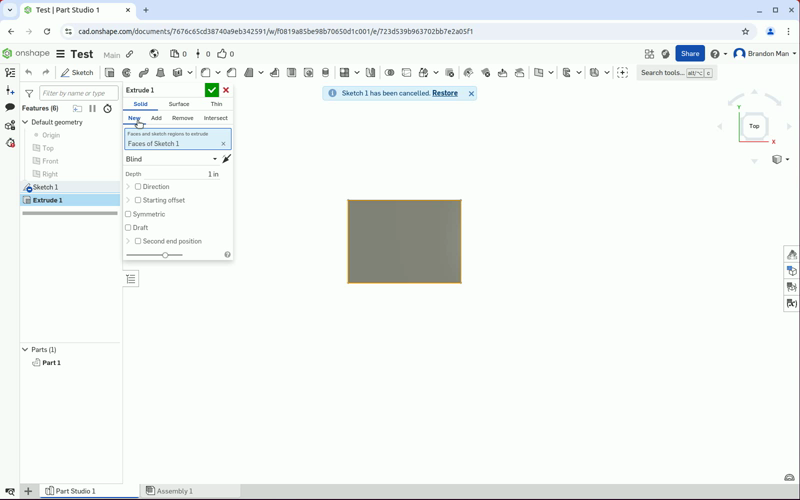
click(137, 120)
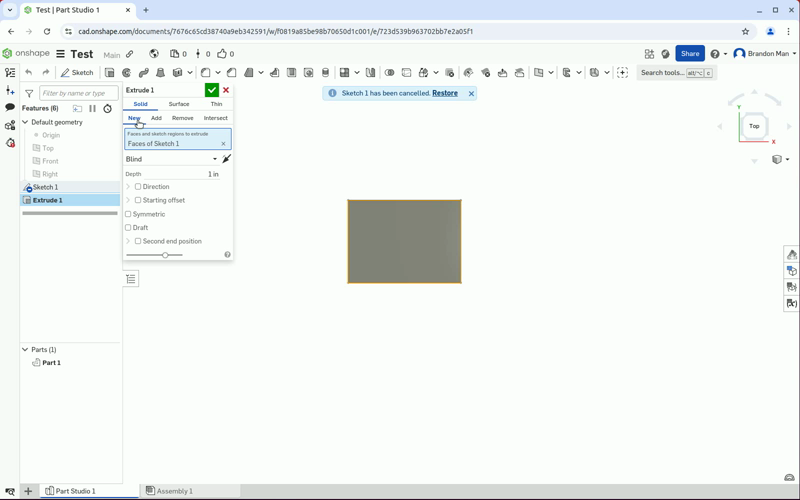
key(tab, 4)
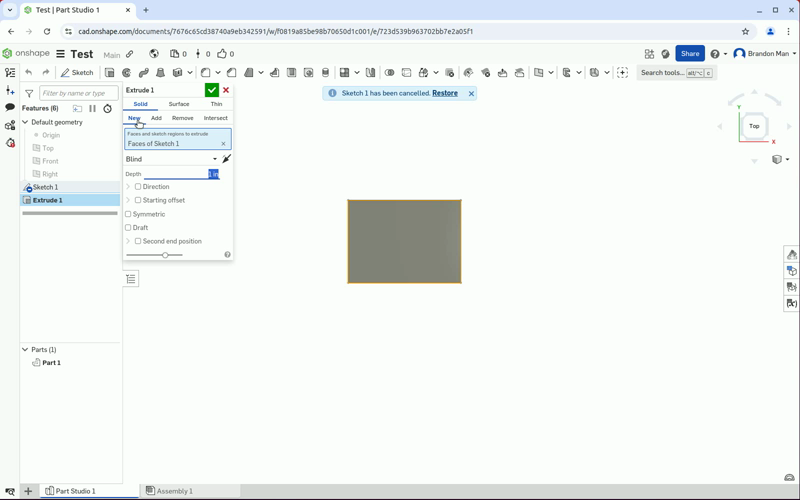
text(0.963)
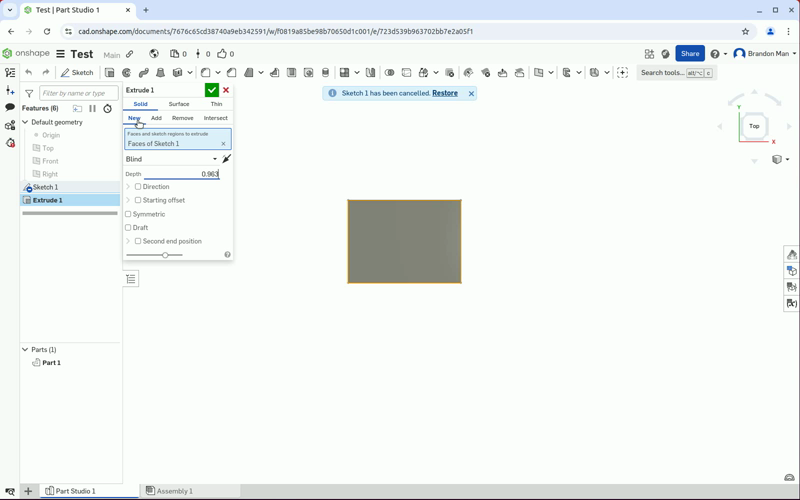
key(enter)
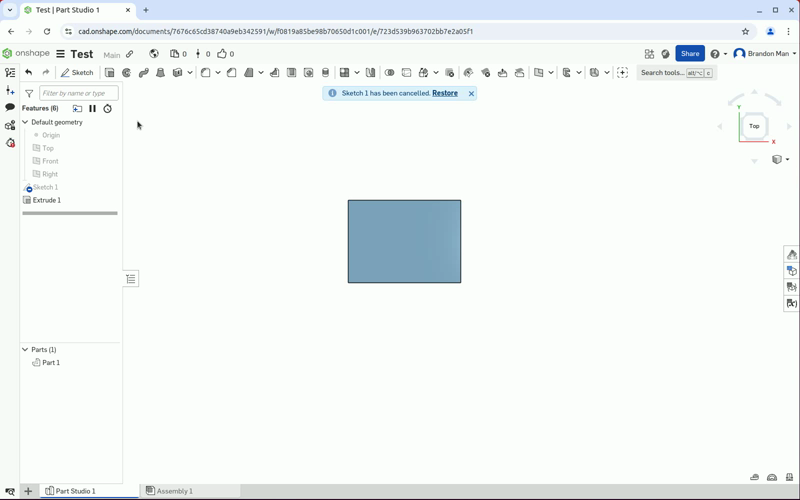
key(shift+h)
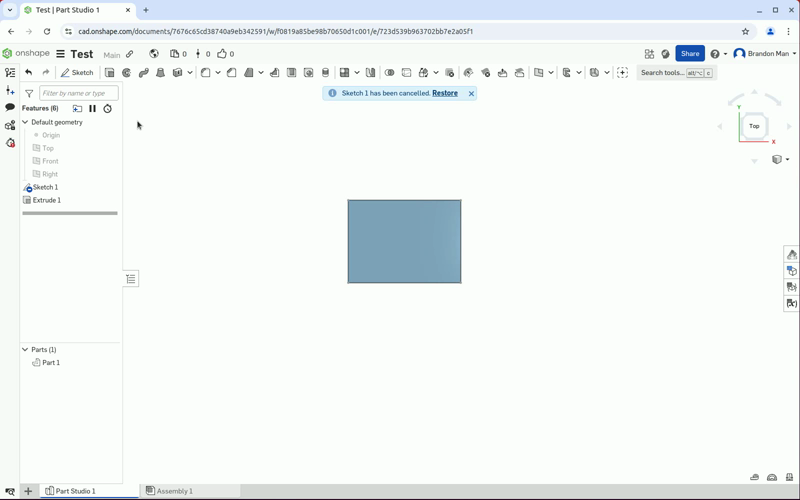
key(shift+h)
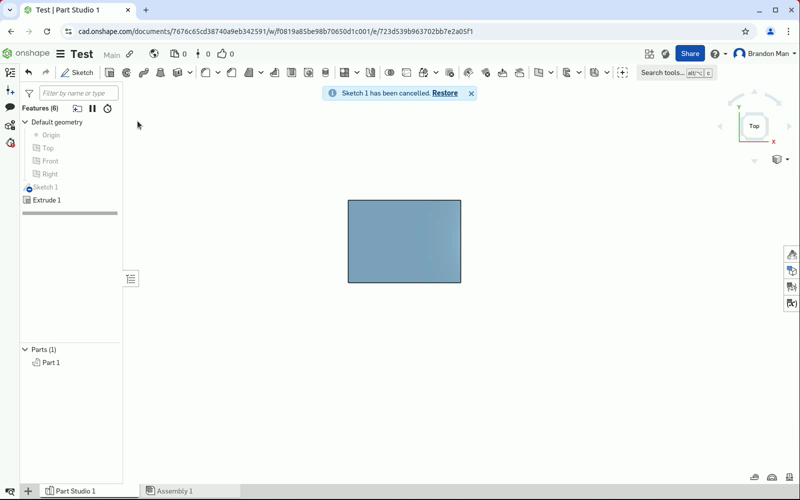
mouse_move(73, 189)
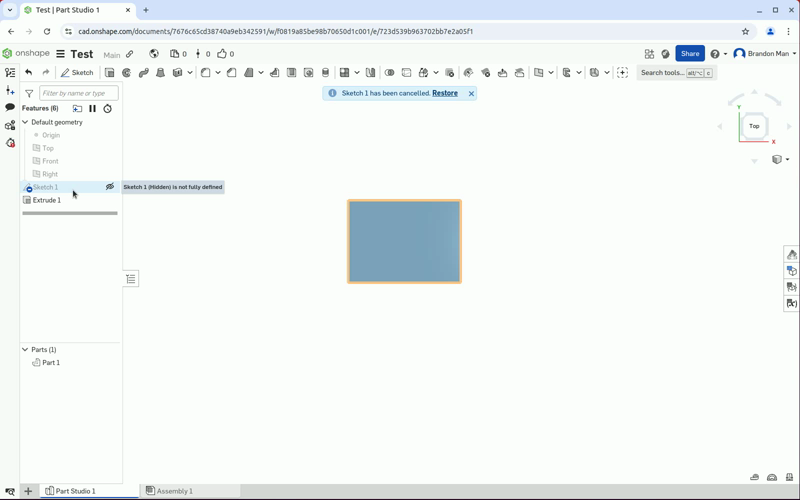
click(73, 189)
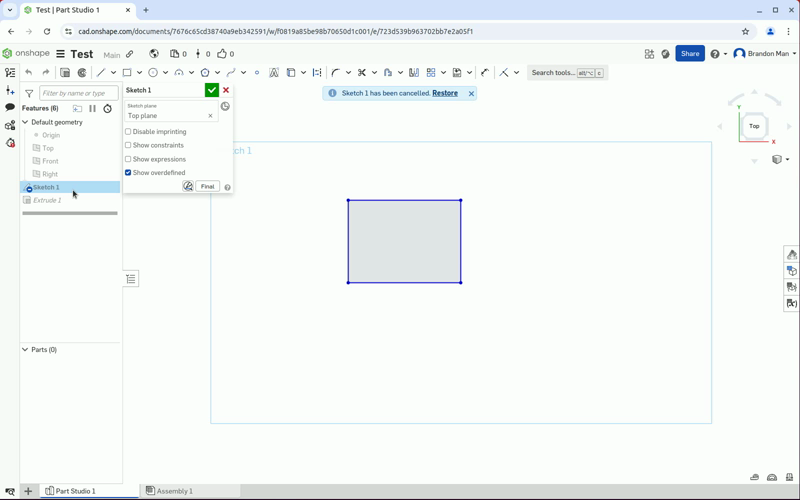
mouse_move(229, 92)
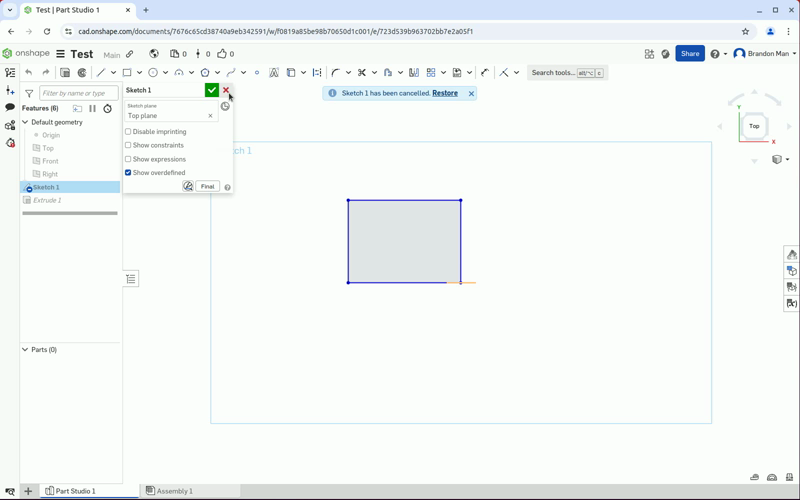
click(229, 92)
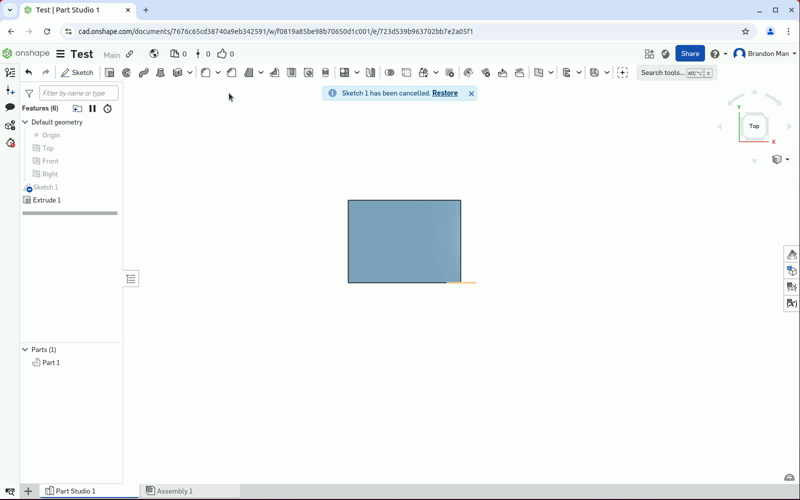
mouse_move(541, 75)
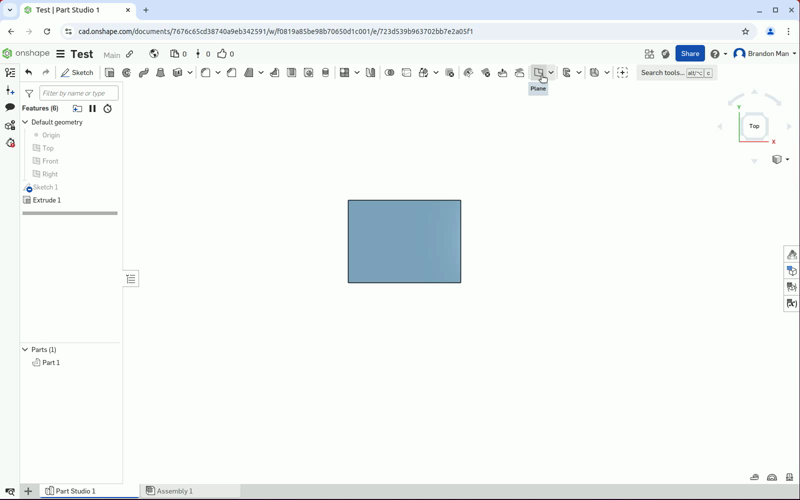
click(541, 75)
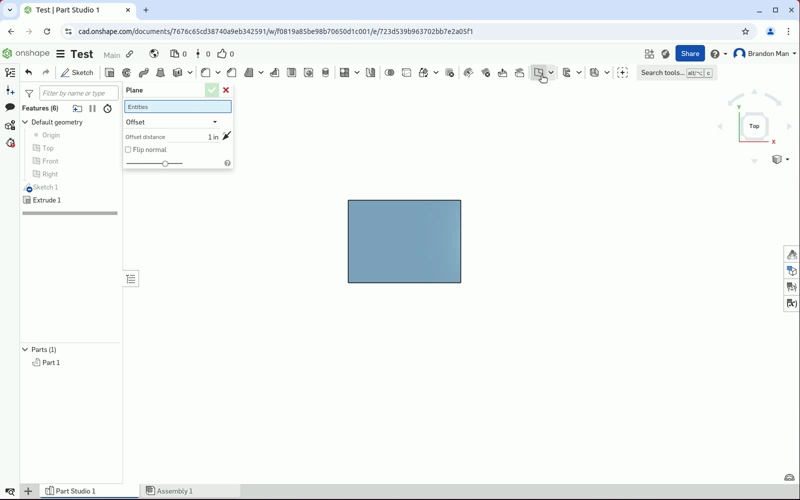
mouse_move(73, 150)
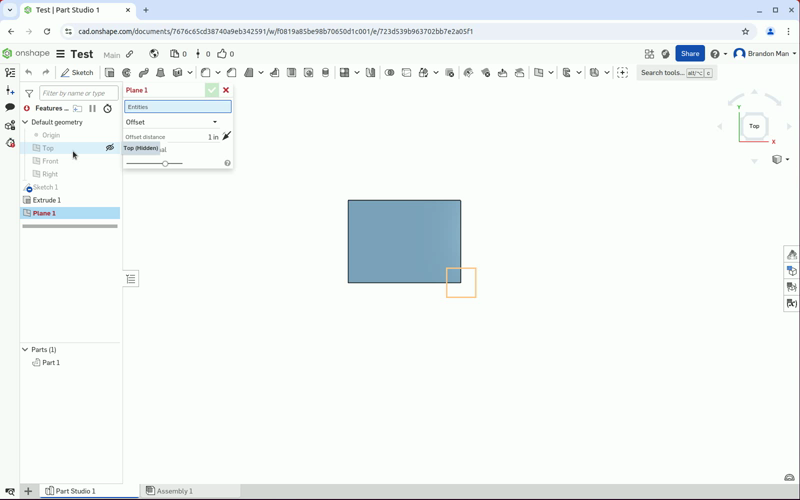
click(73, 150)
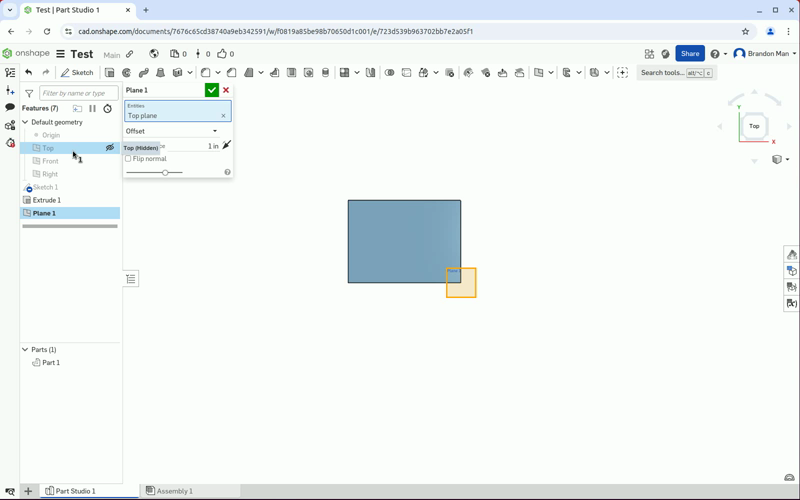
key(tab, 2)
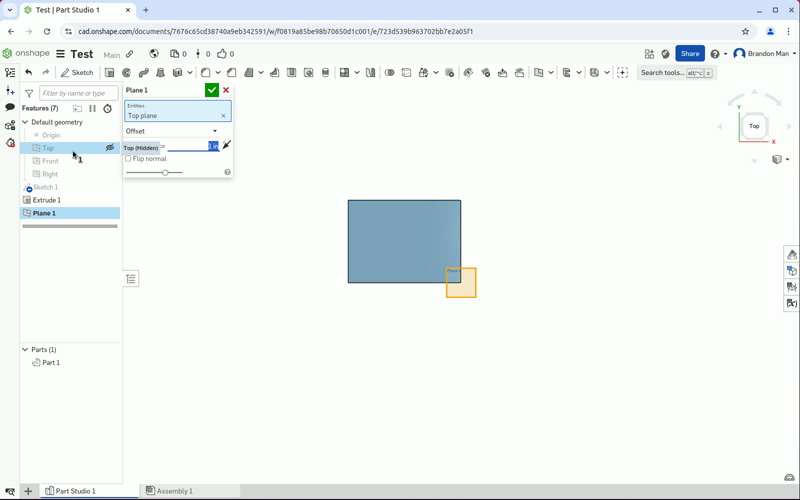
text(0.955)
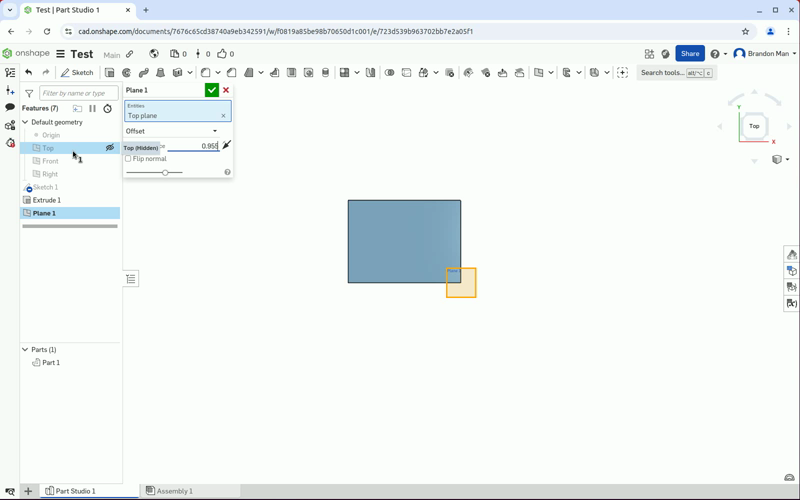
key(enter, 2)
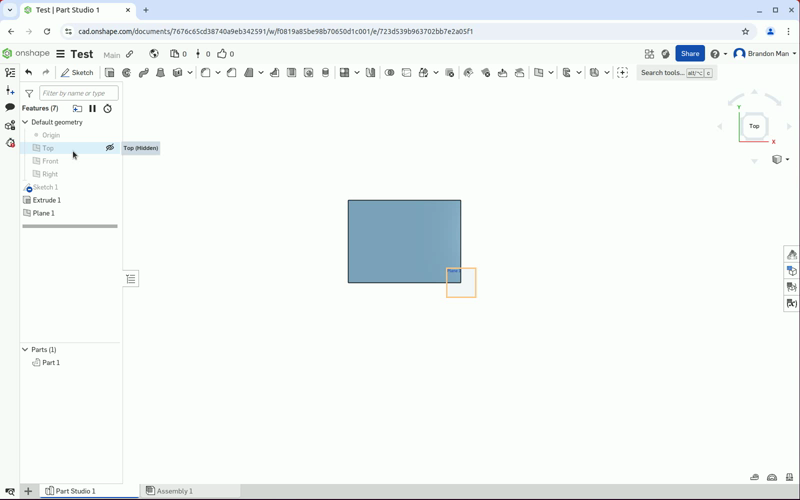
key(shift+s)
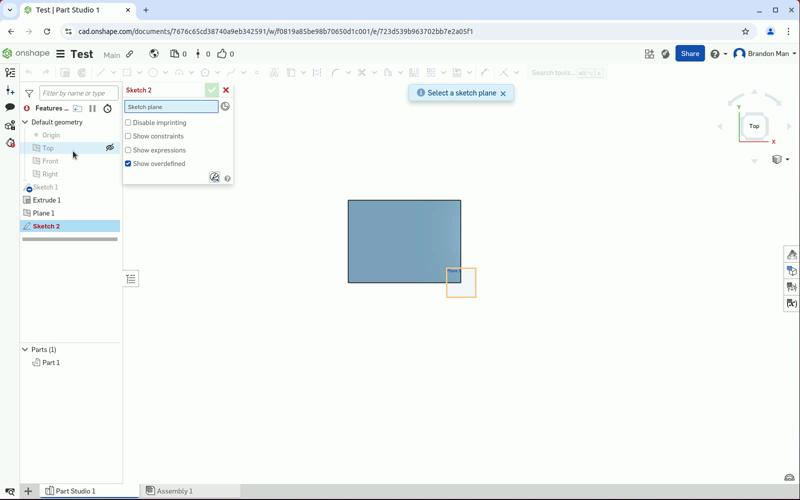
mouse_move(73, 215)
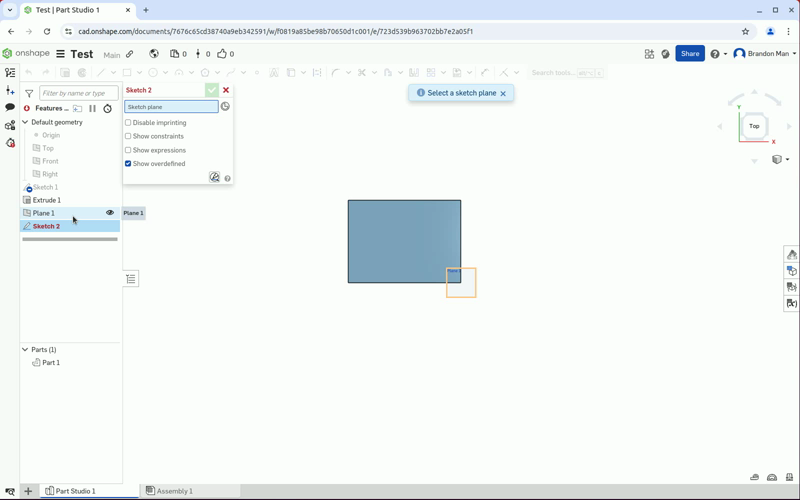
click(73, 215)
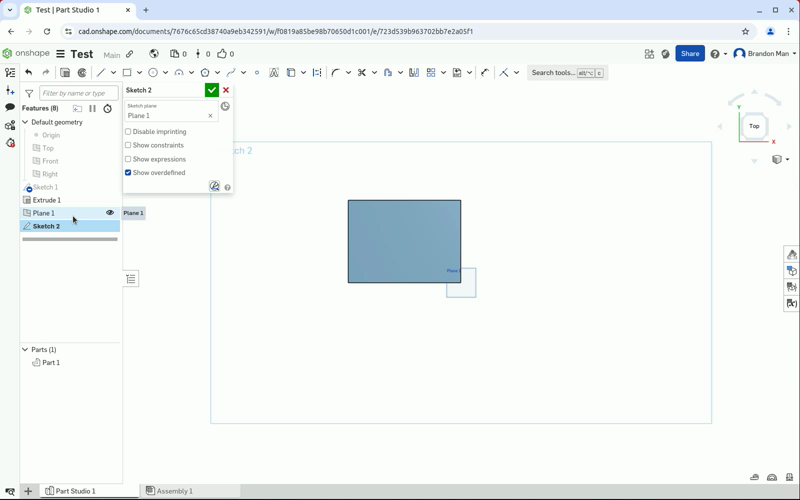
mouse_move(73, 352)
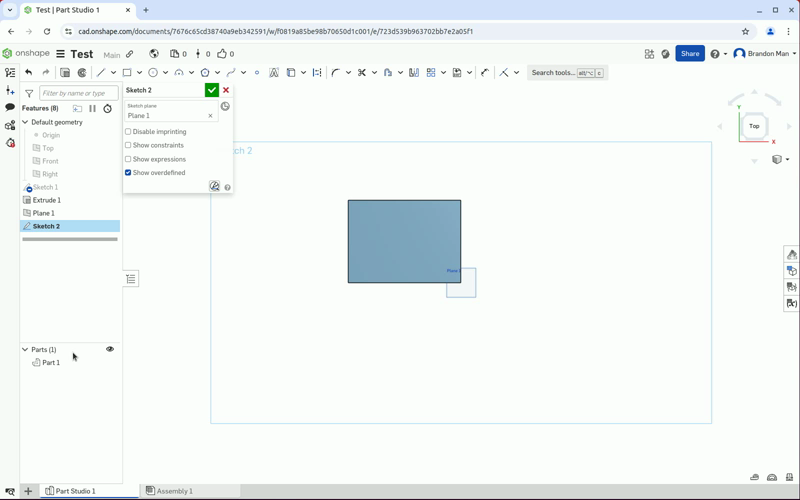
key(y)
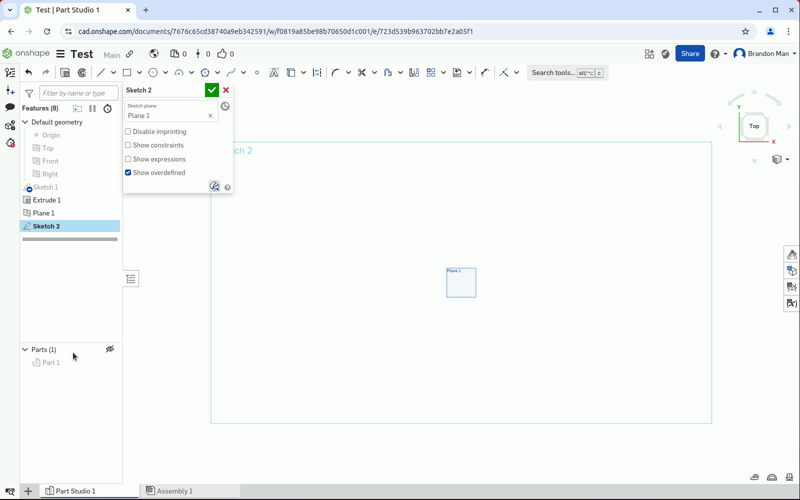
key(l)
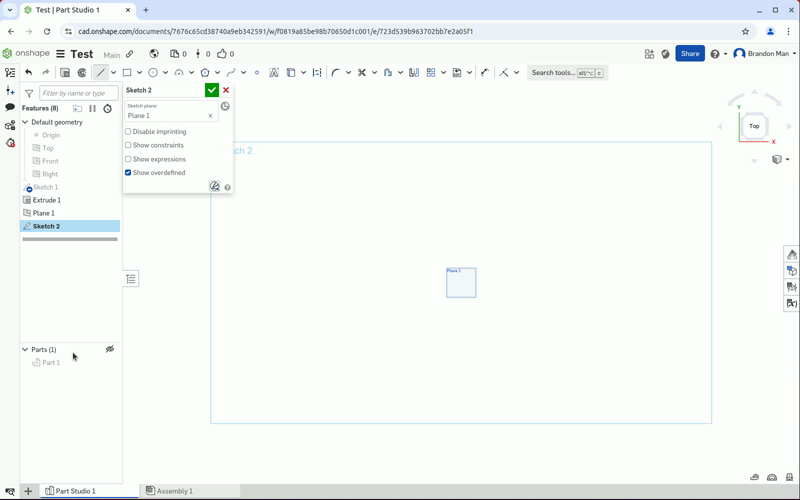
key_down(shift)
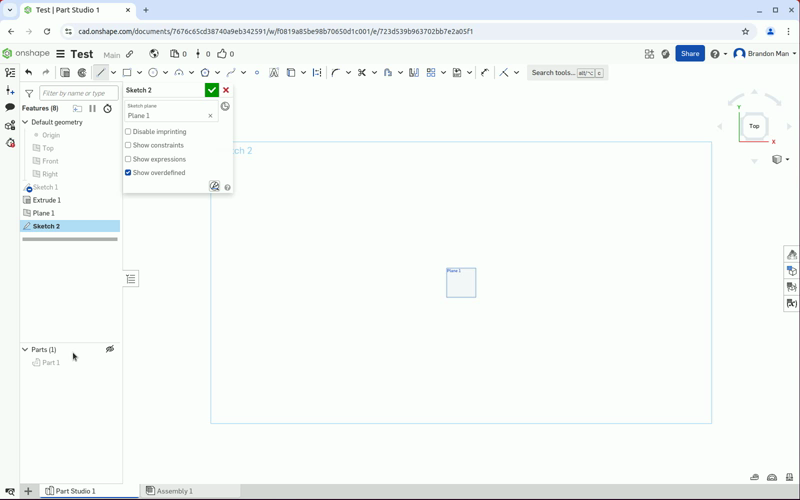
mouse_move(348, 282)
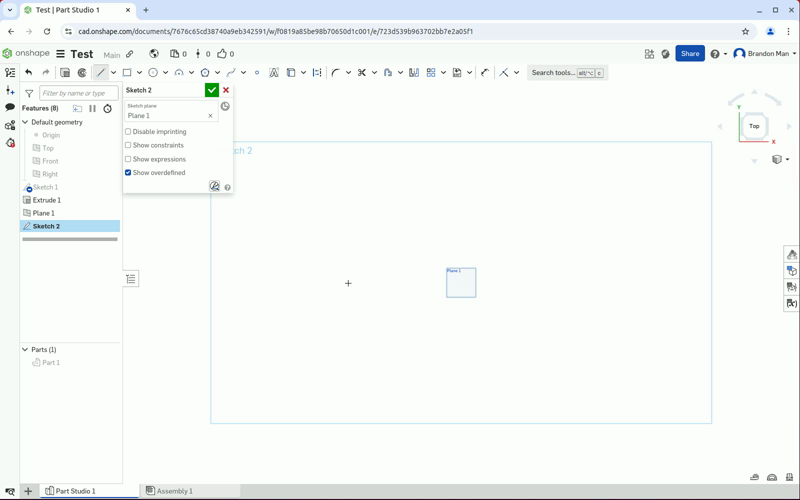
click(348, 282)
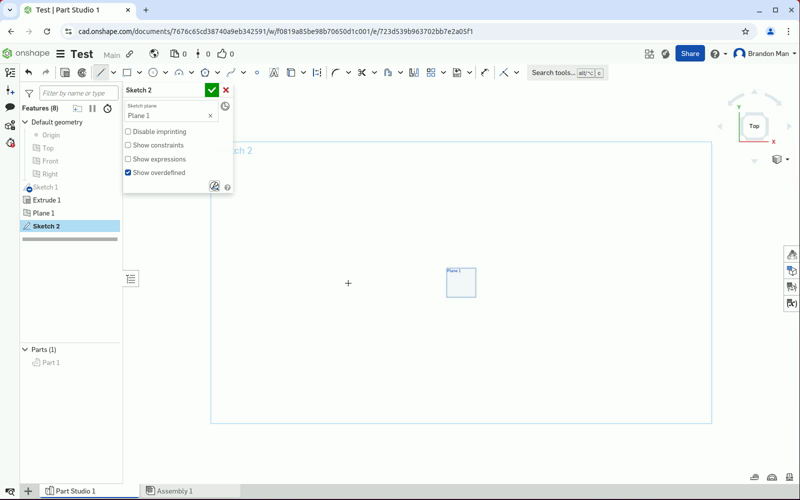
key_up(shift)
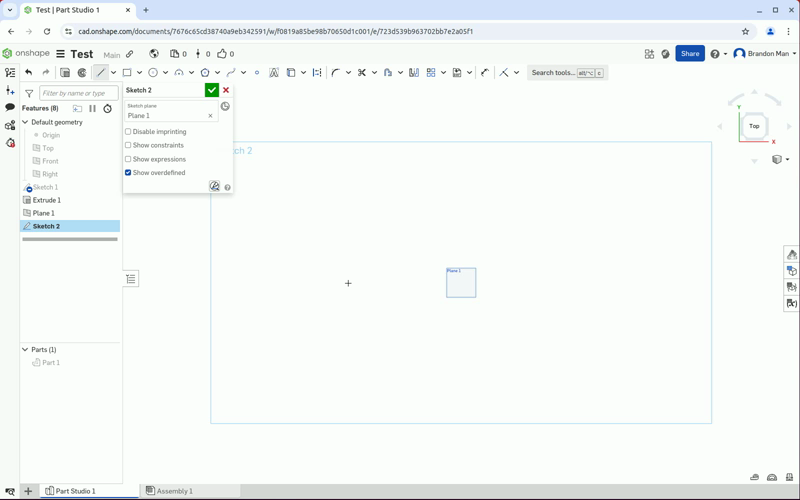
key_down(shift)
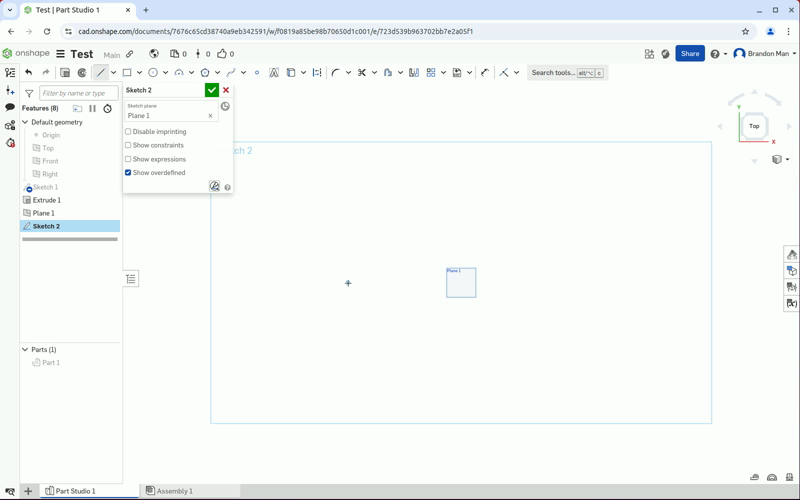
mouse_move(460, 282)
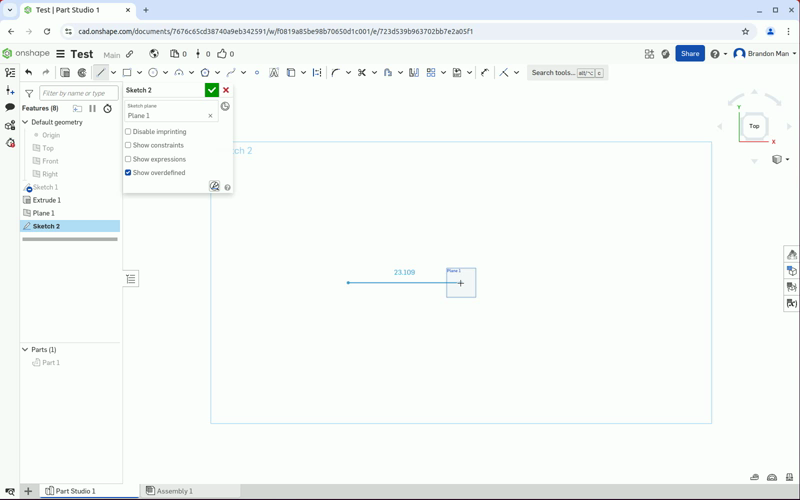
click(460, 282)
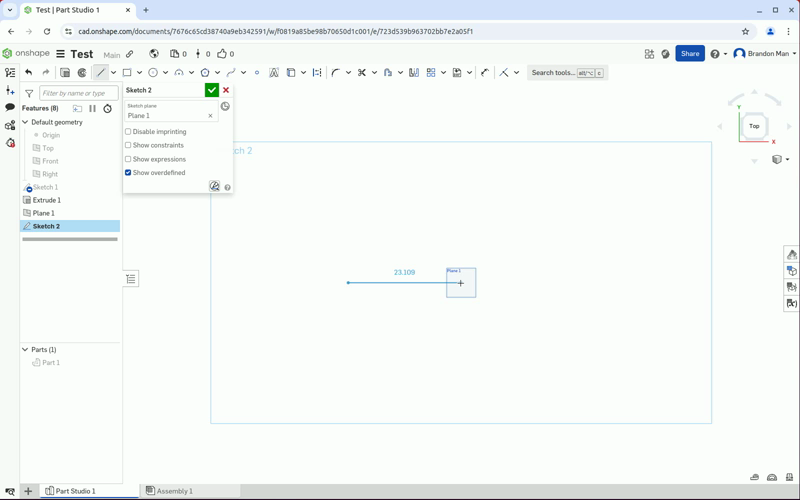
key_up(shift)
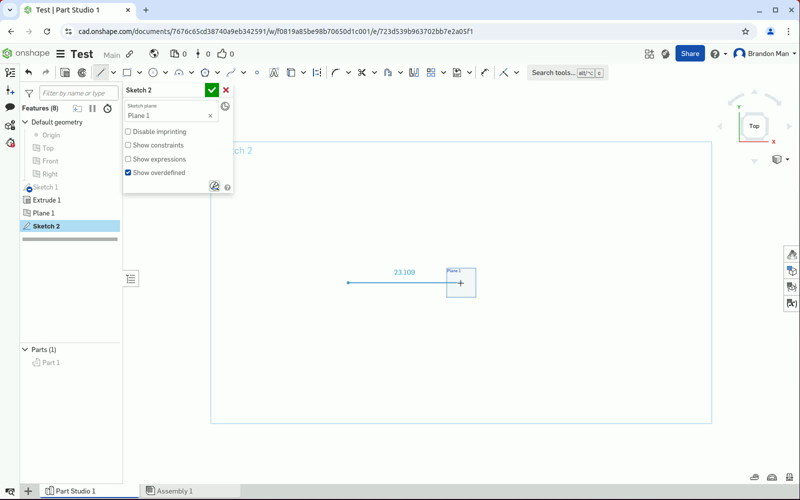
key_down(shift)
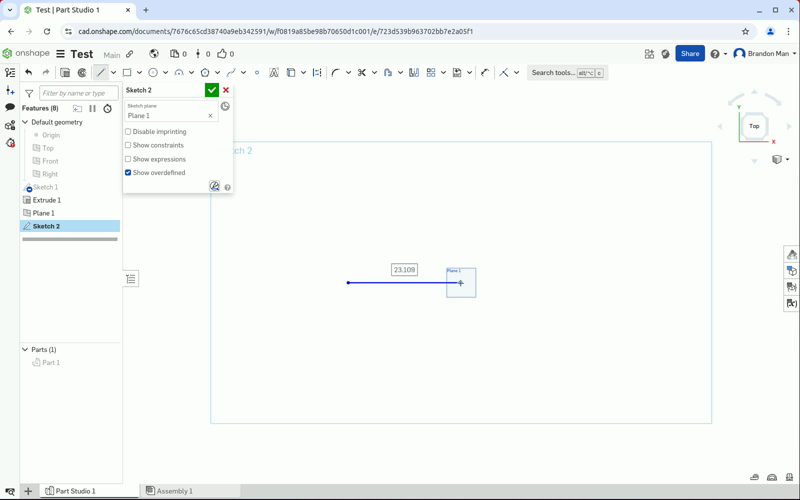
mouse_move(460, 200)
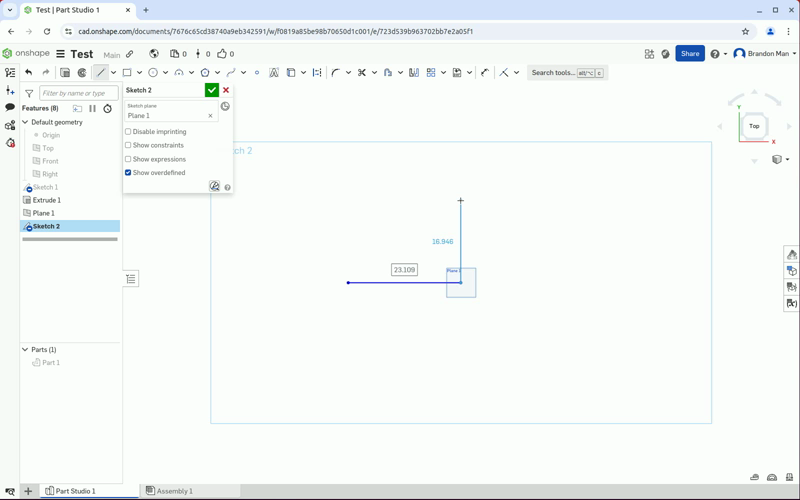
click(460, 200)
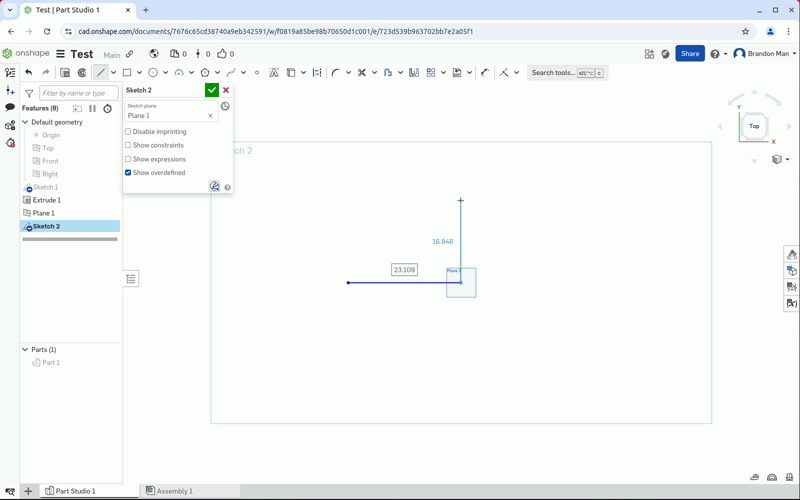
key_up(shift)
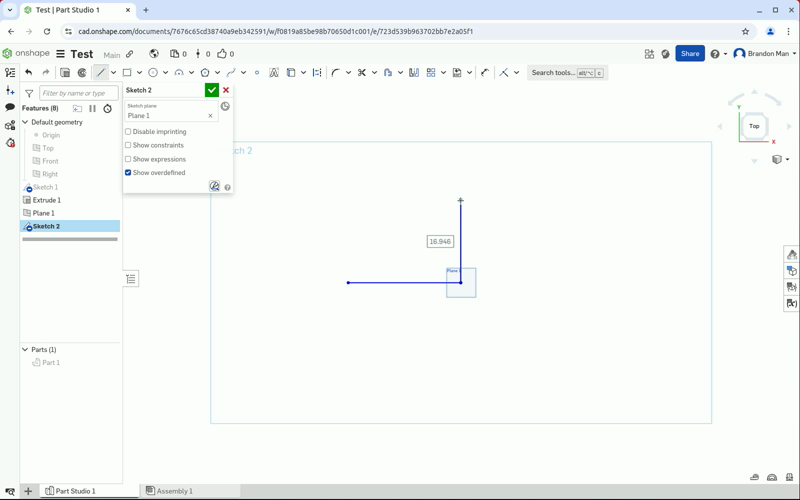
key_down(shift)
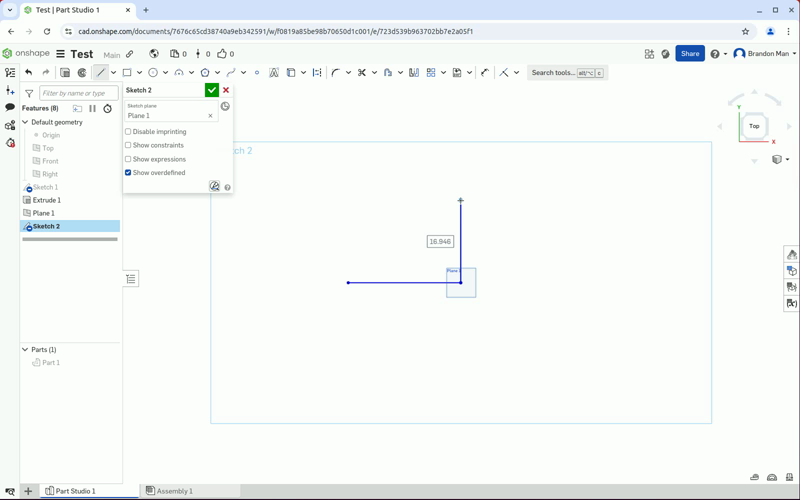
mouse_move(348, 200)
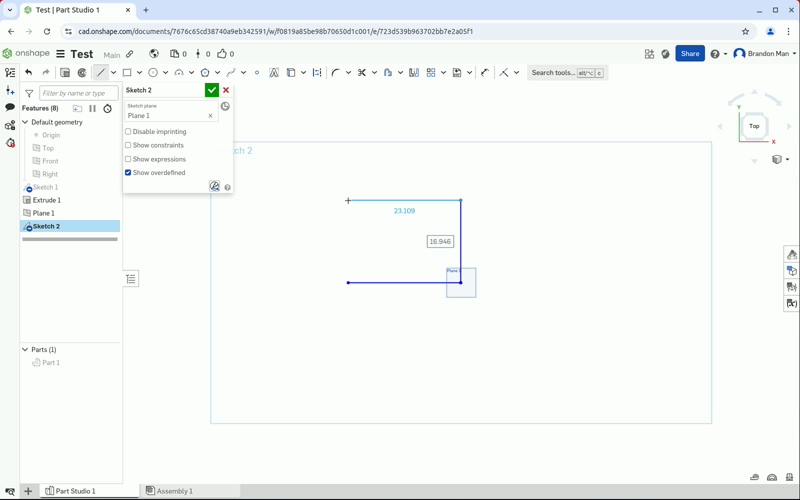
click(348, 200)
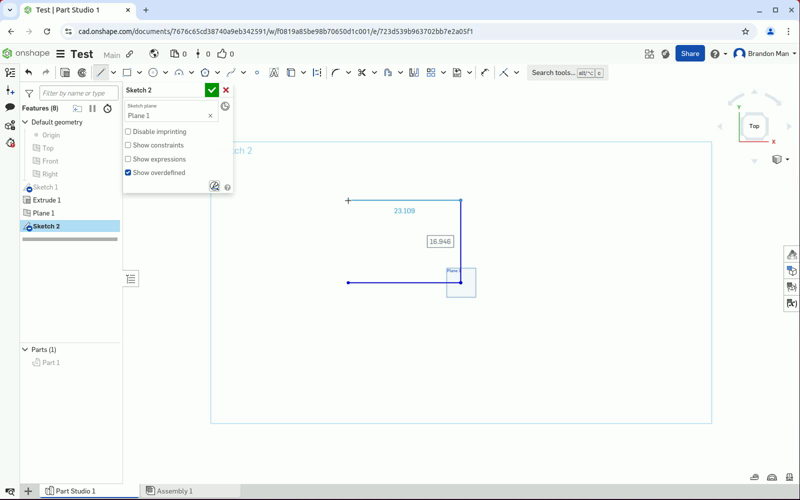
key_up(shift)
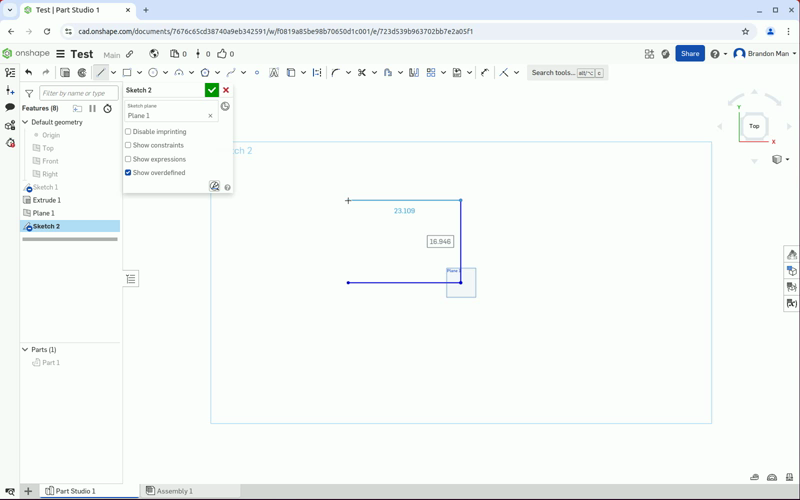
key_down(shift)
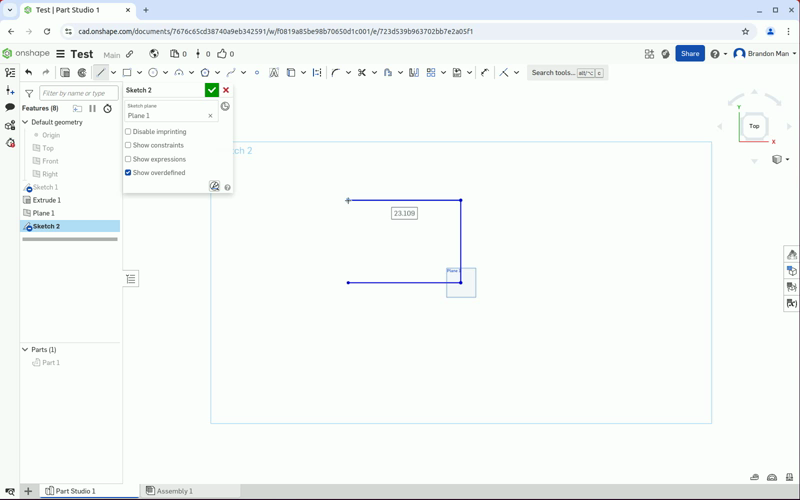
mouse_move(348, 282)
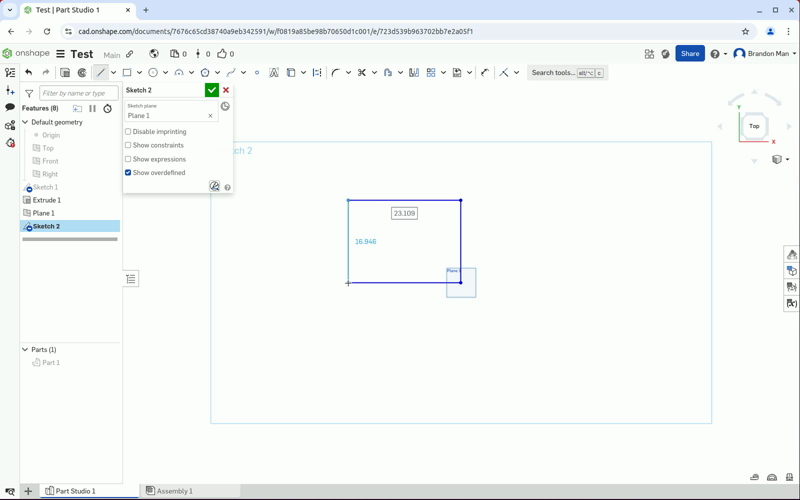
key_up(shift)
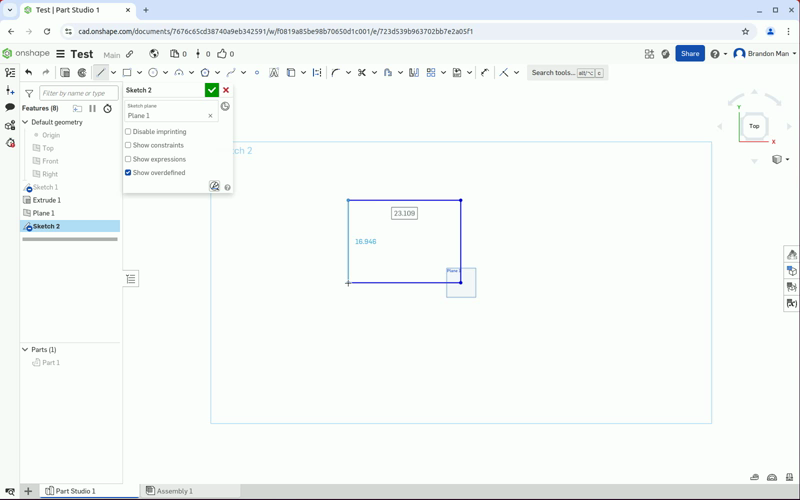
click(348, 282)
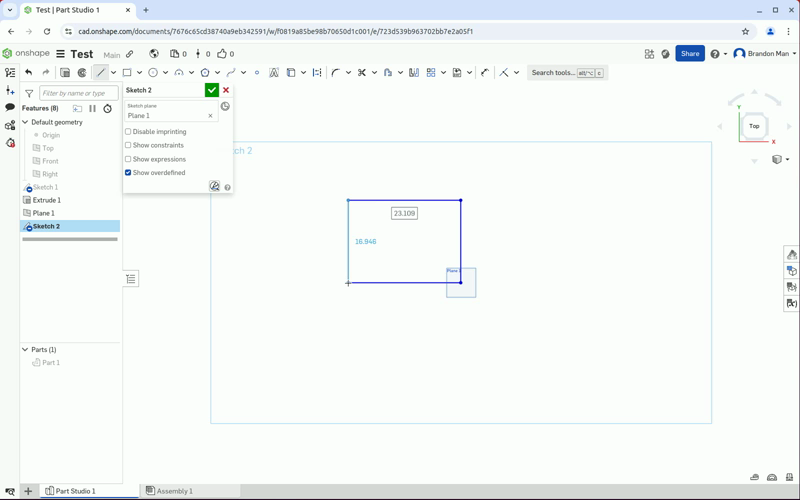
key(esc)
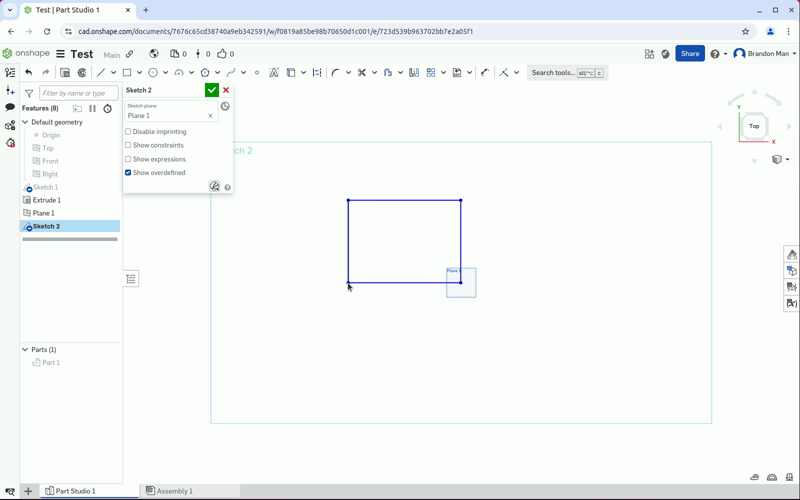
mouse_move(429, 225)
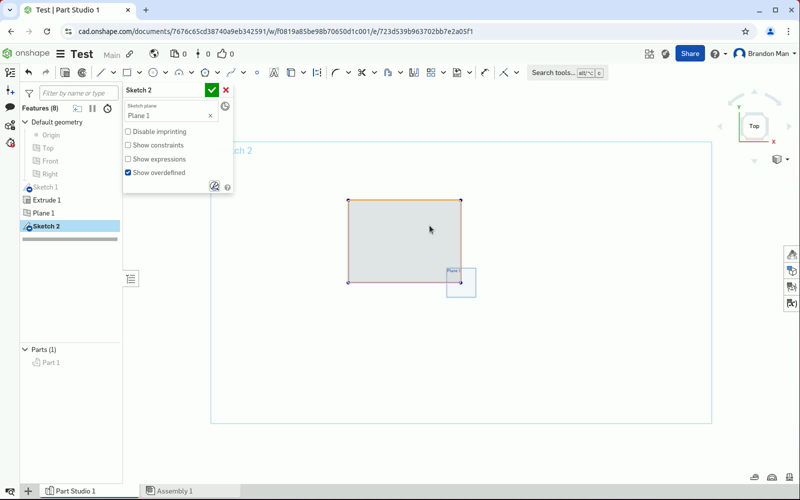
click(429, 225)
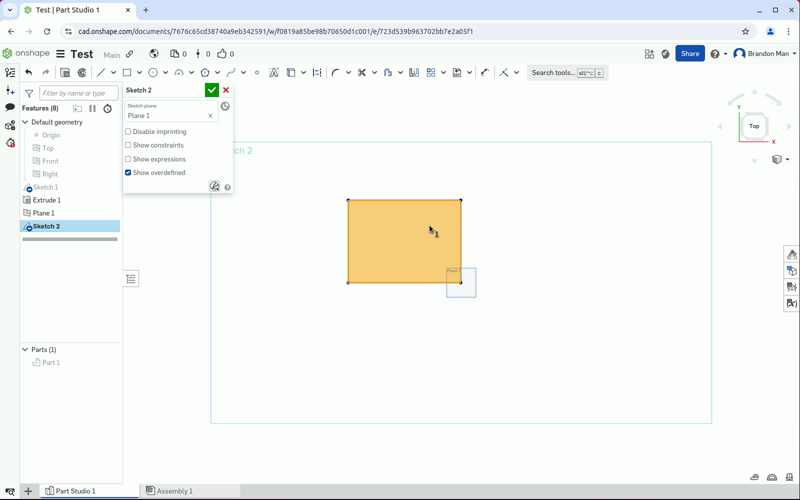
mouse_move(73, 352)
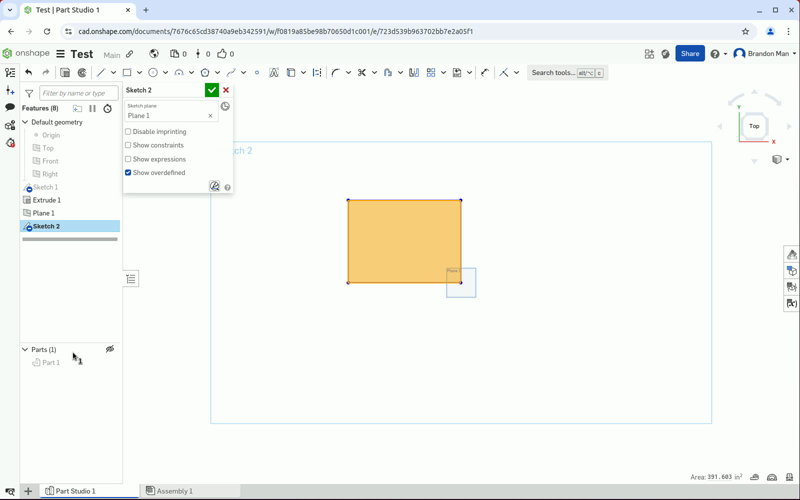
key(shift+y)
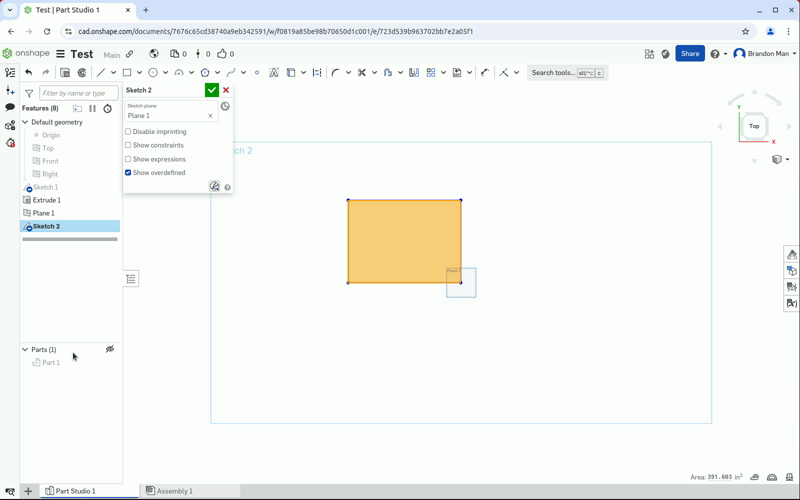
key(shift+e)
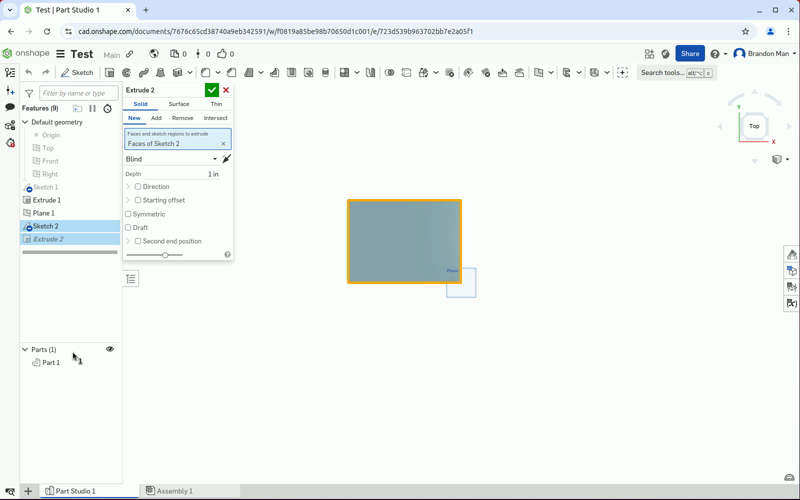
mouse_move(143, 106)
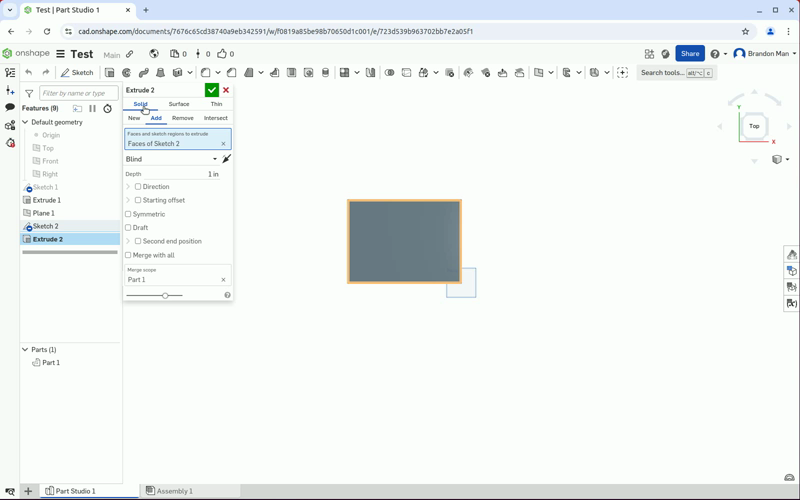
click(143, 106)
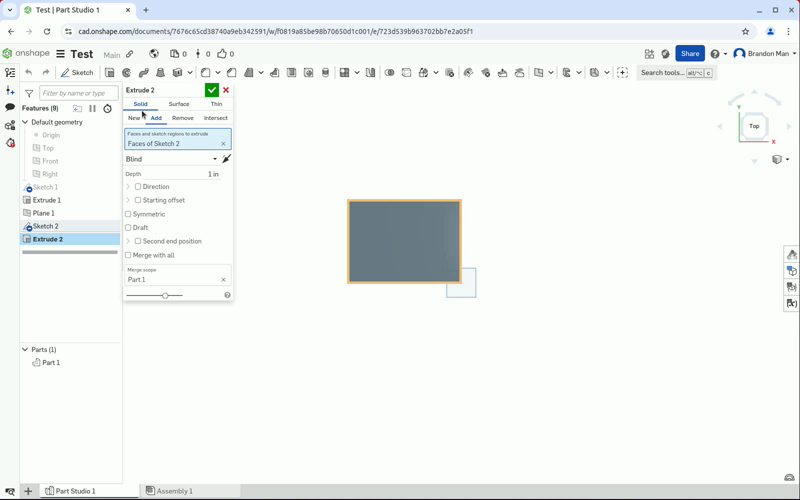
mouse_move(137, 120)
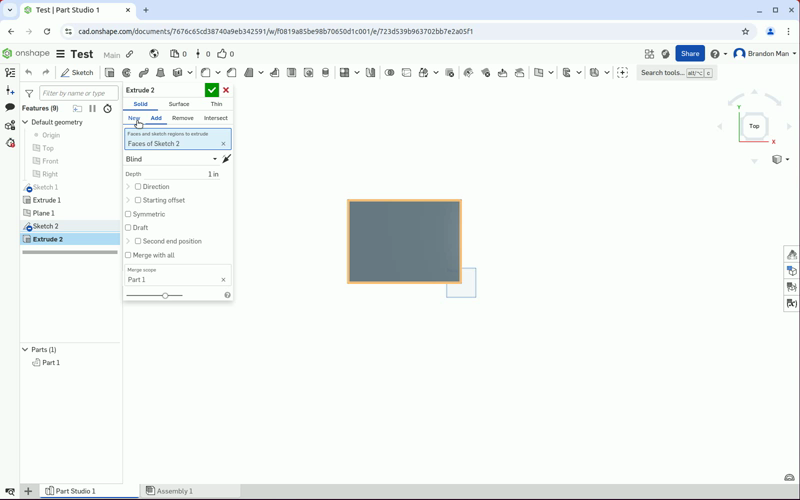
click(137, 120)
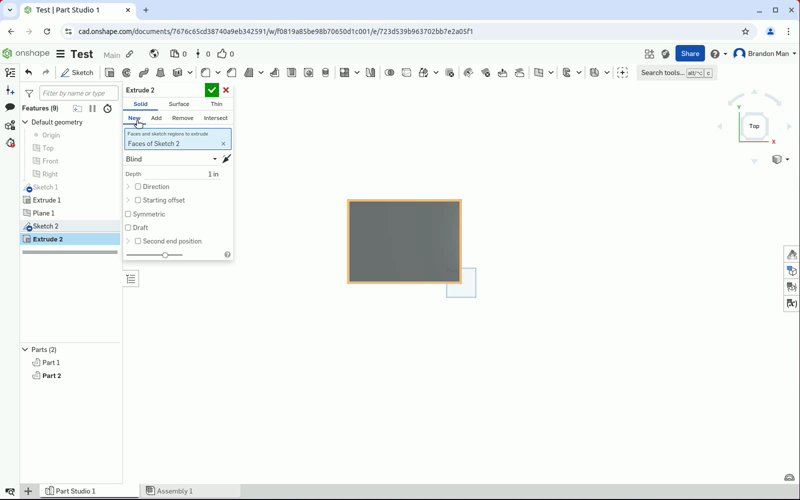
key(tab, 4)
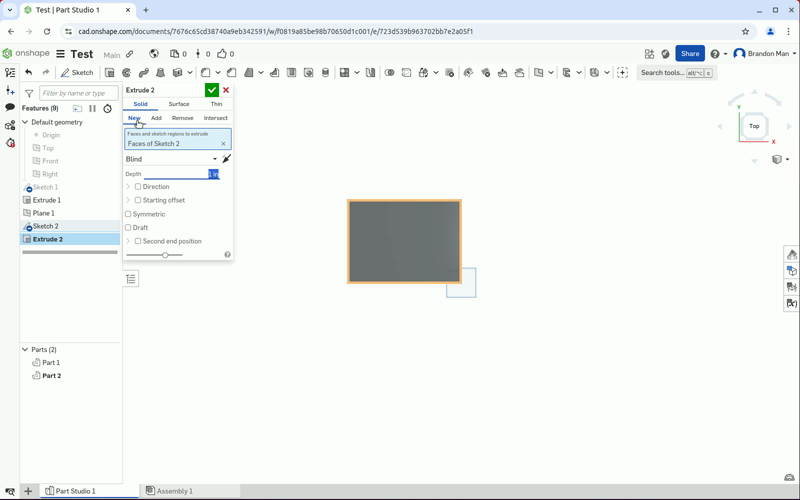
text(0.481)
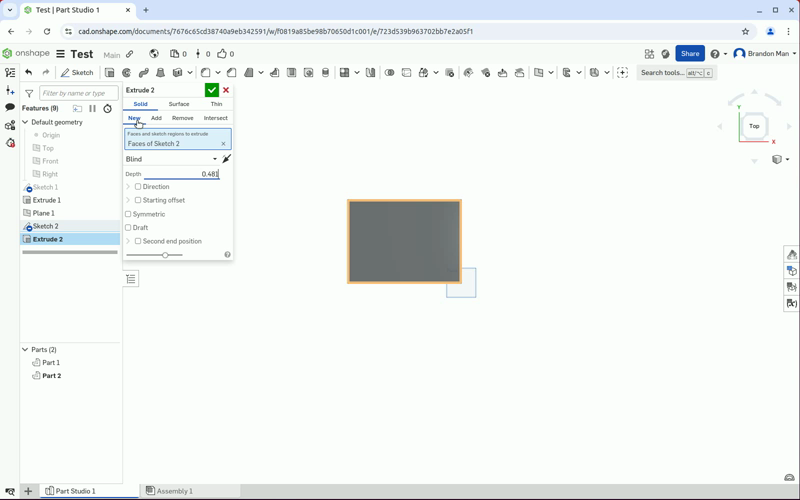
key(enter)
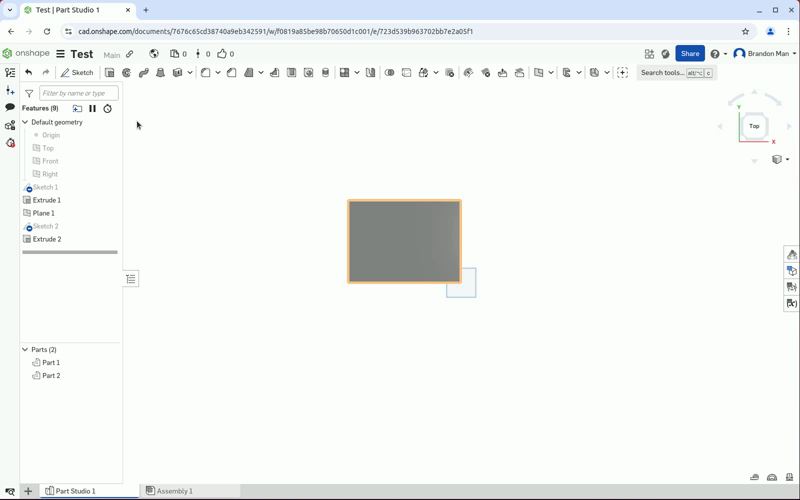
key(shift+h)
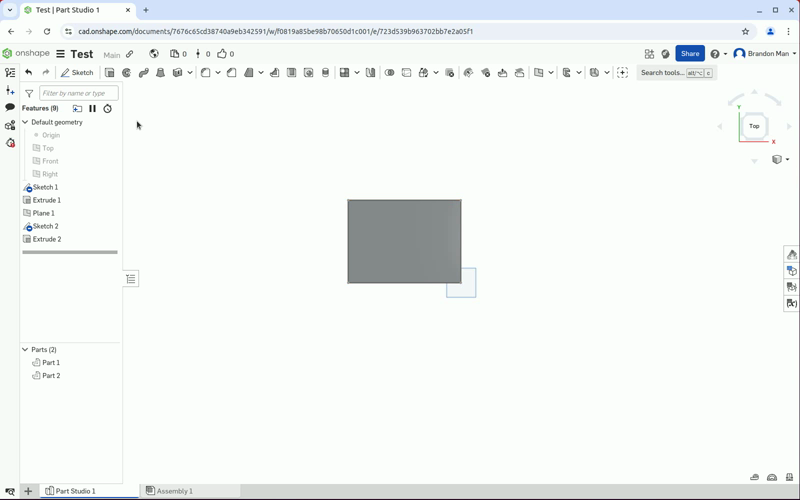
key(shift+h)
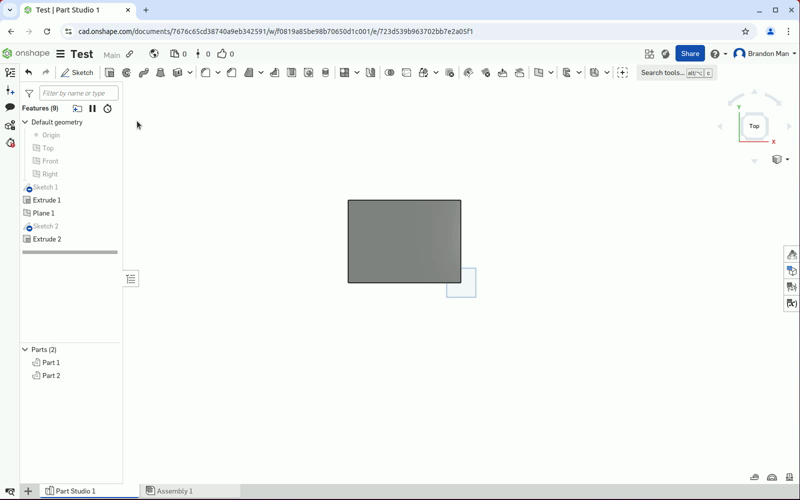
mouse_move(73, 189)
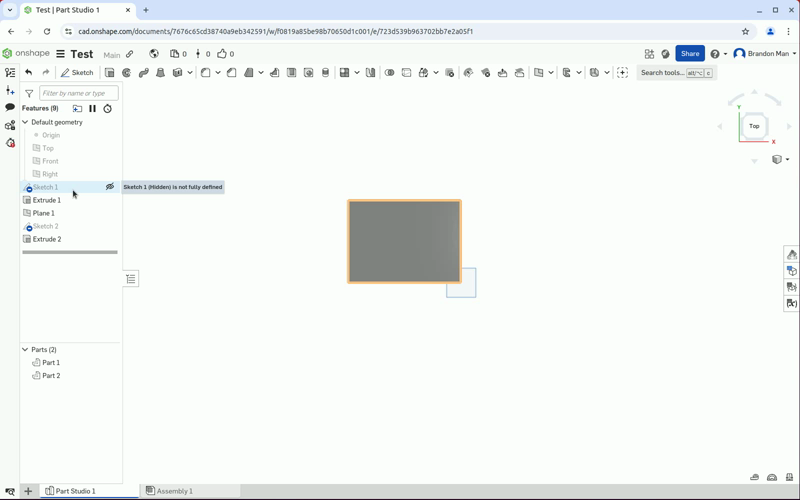
click(73, 189)
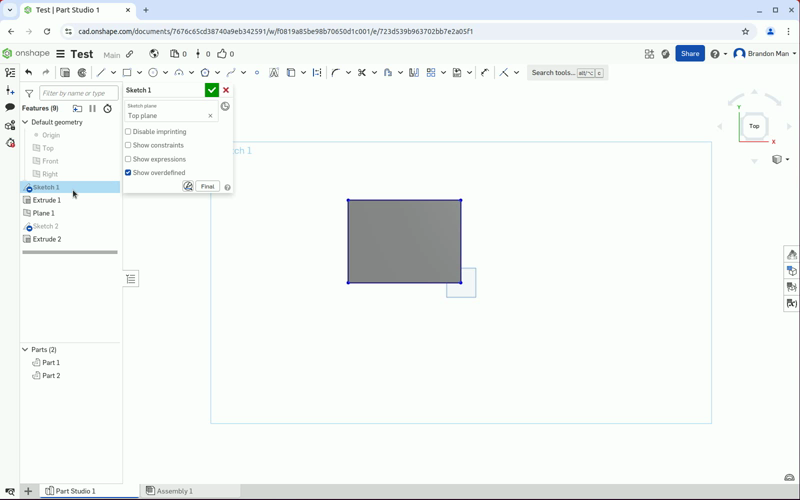
mouse_move(229, 92)
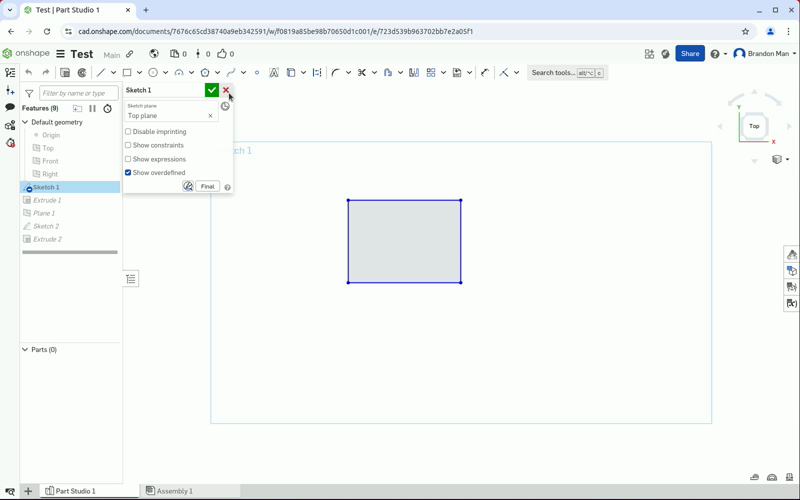
click(229, 92)
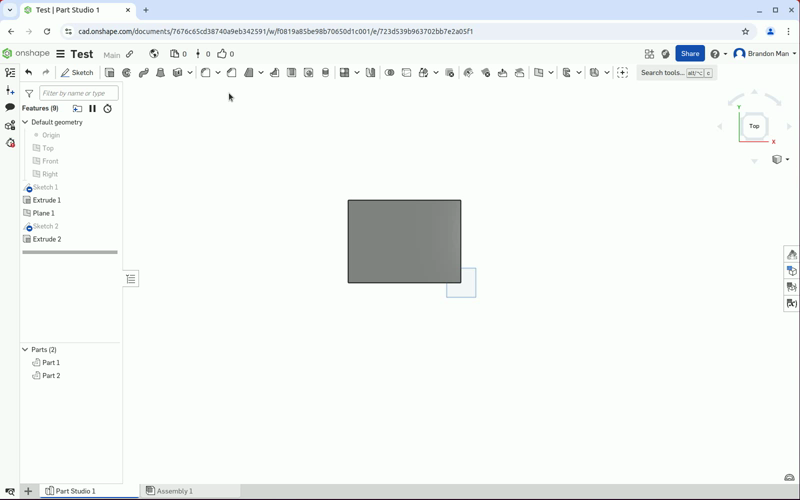
mouse_move(541, 75)
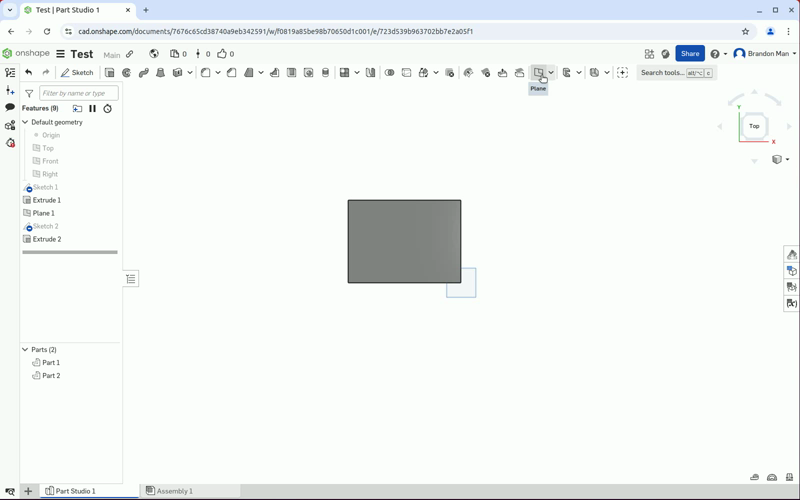
click(541, 75)
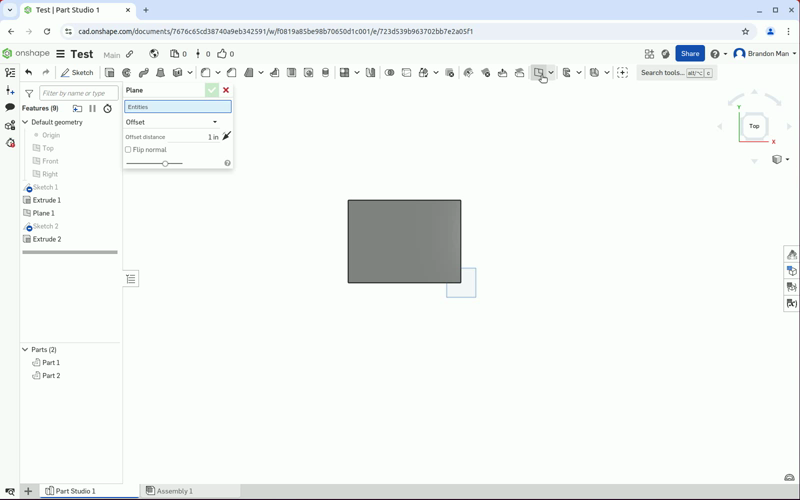
mouse_move(73, 150)
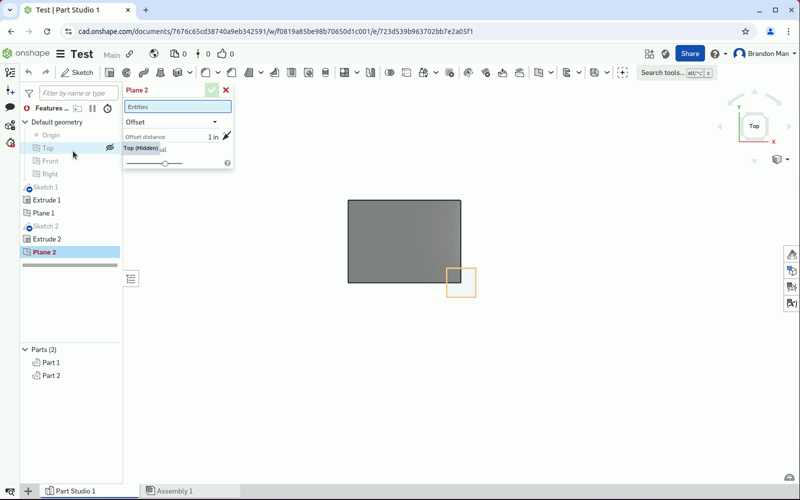
click(73, 150)
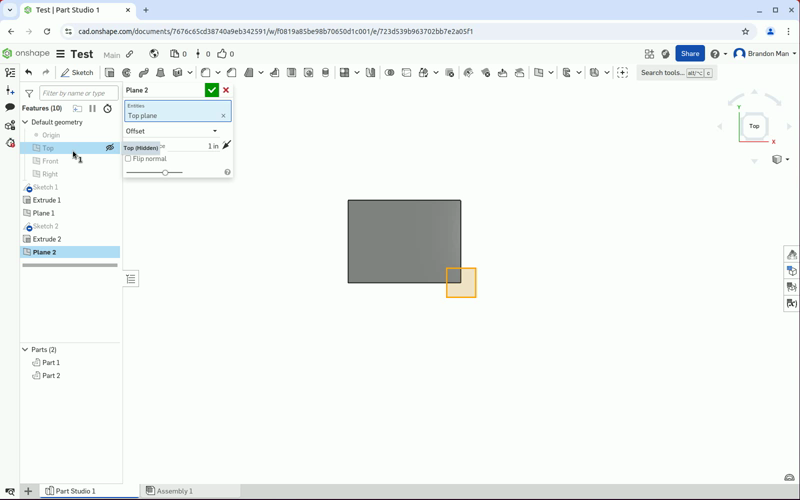
key(tab, 2)
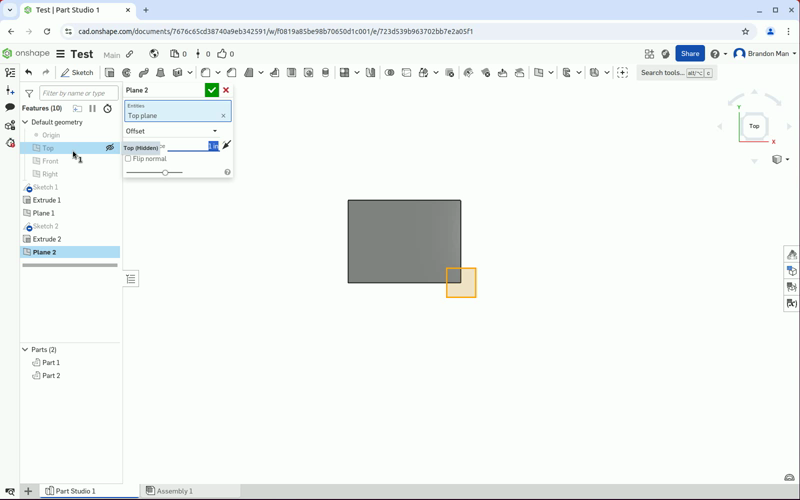
text(1.448)
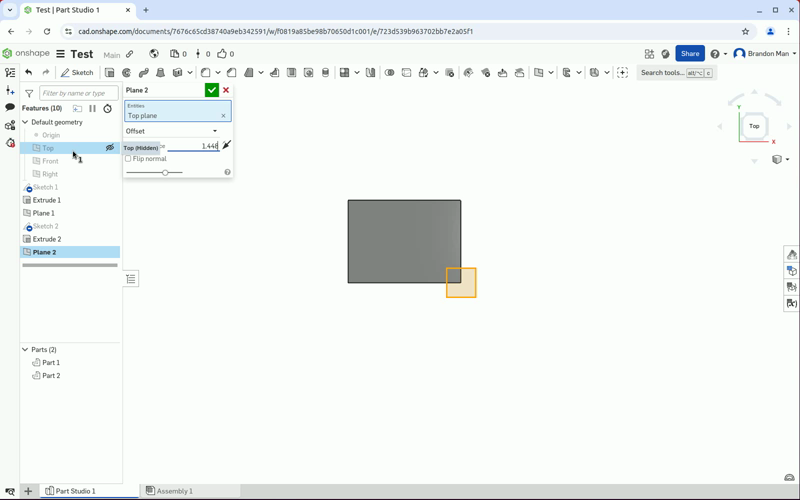
key(enter, 2)
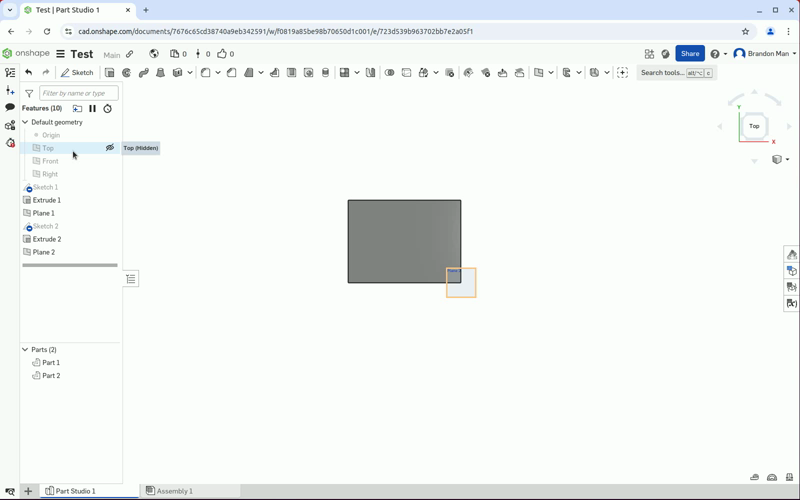
key(shift+s)
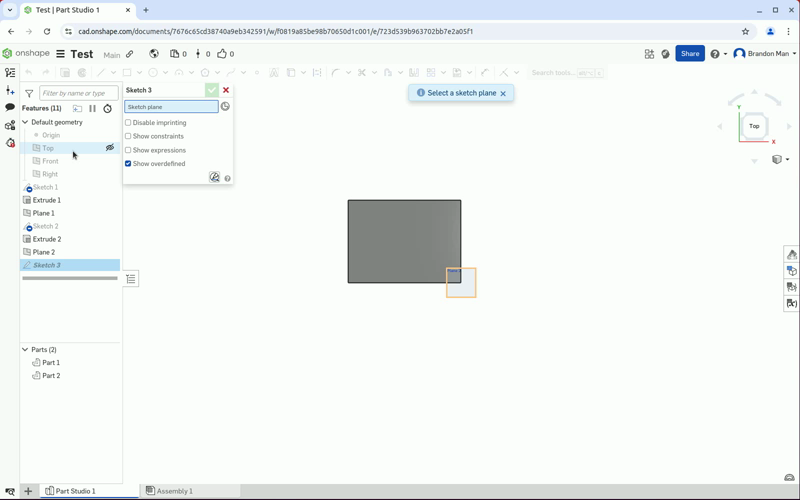
mouse_move(73, 254)
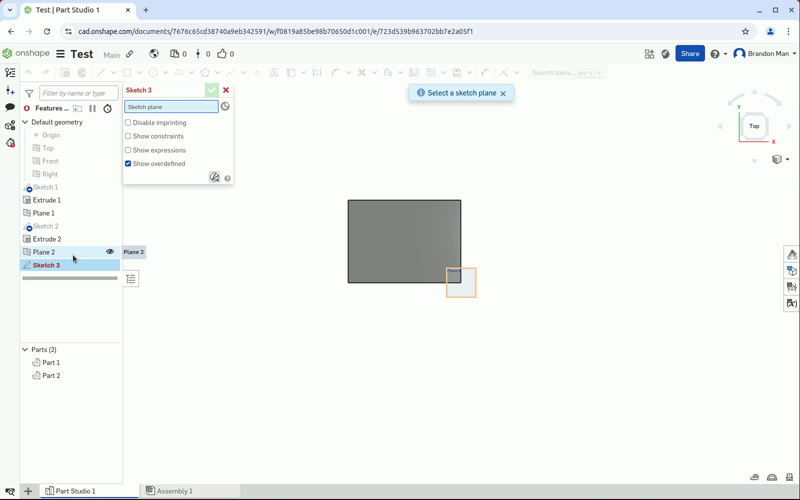
click(73, 254)
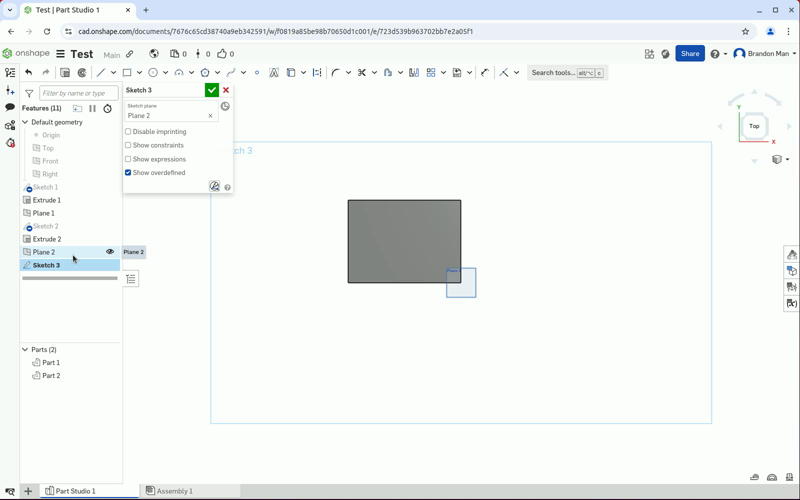
mouse_move(73, 352)
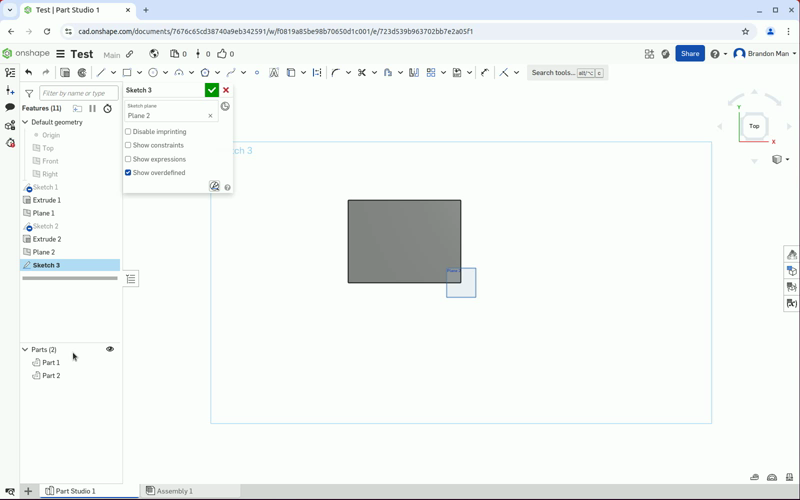
key(y)
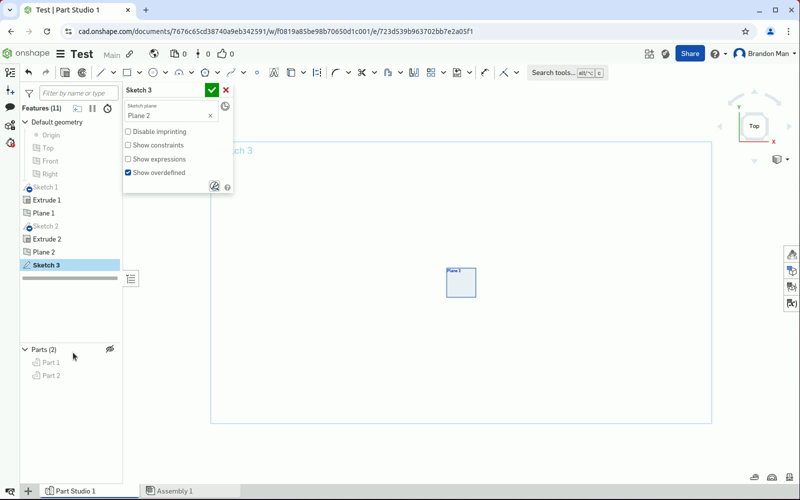
key(l)
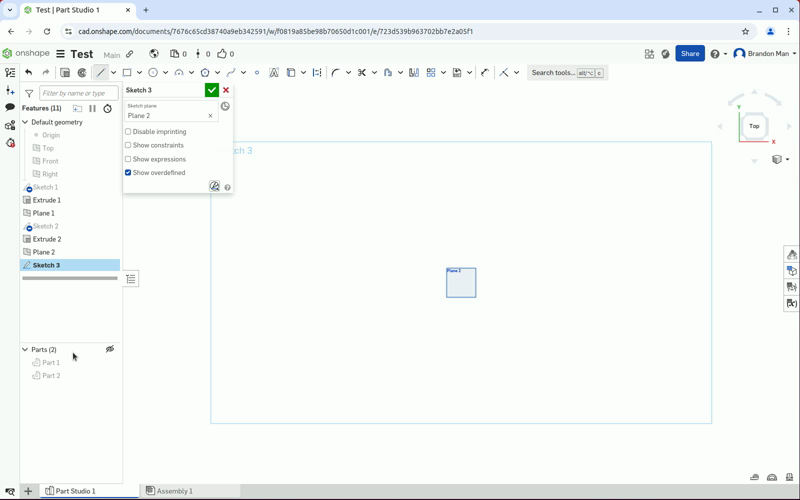
key_down(shift)
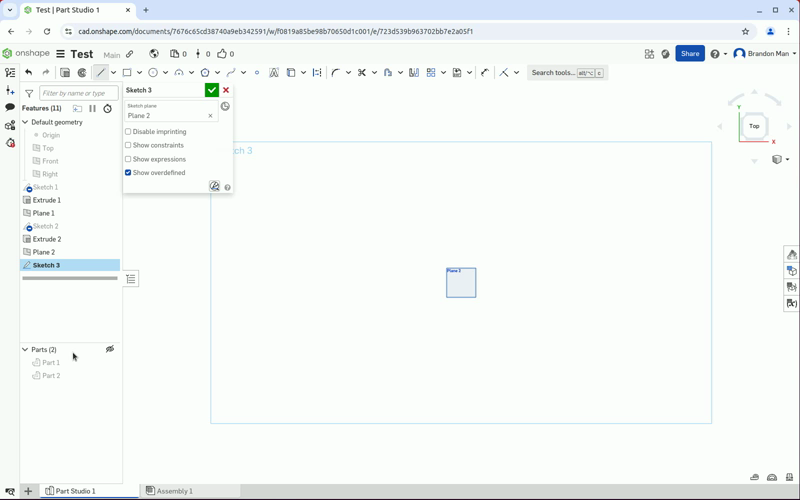
mouse_move(348, 282)
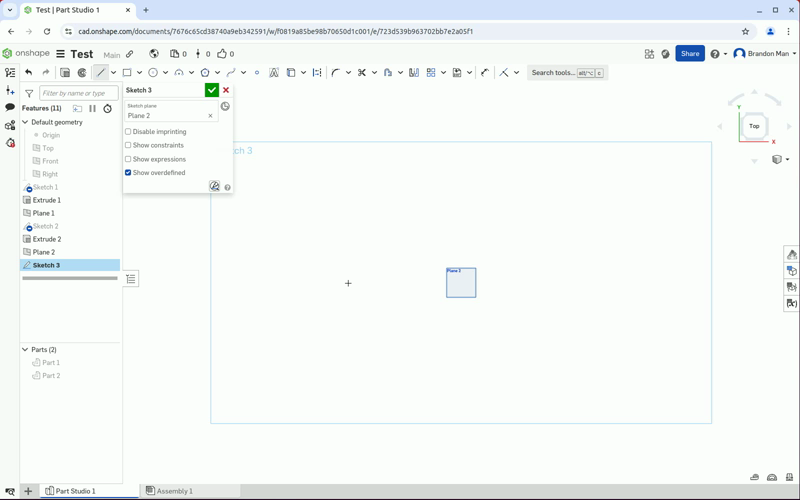
click(348, 282)
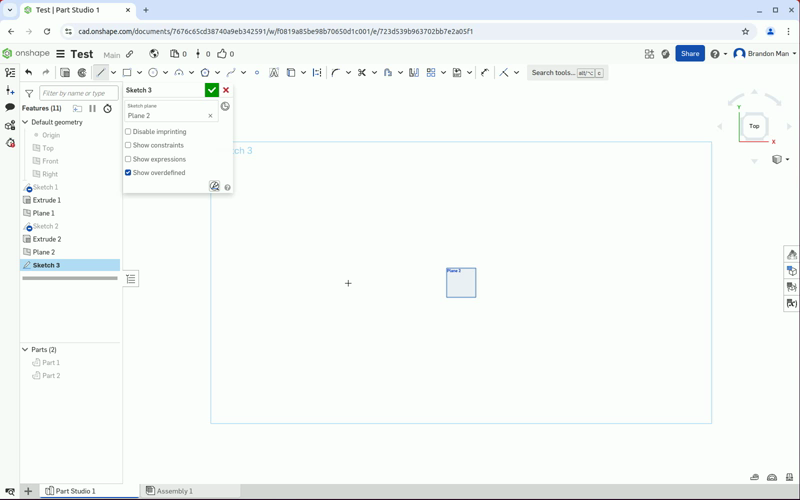
key_up(shift)
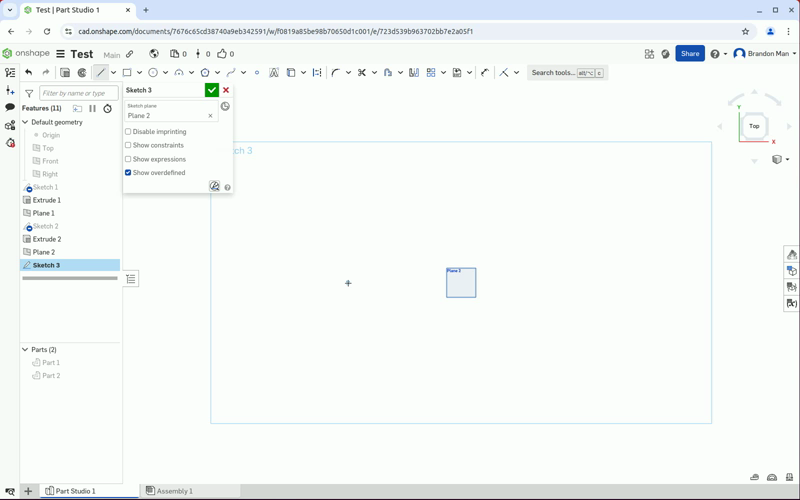
key_down(shift)
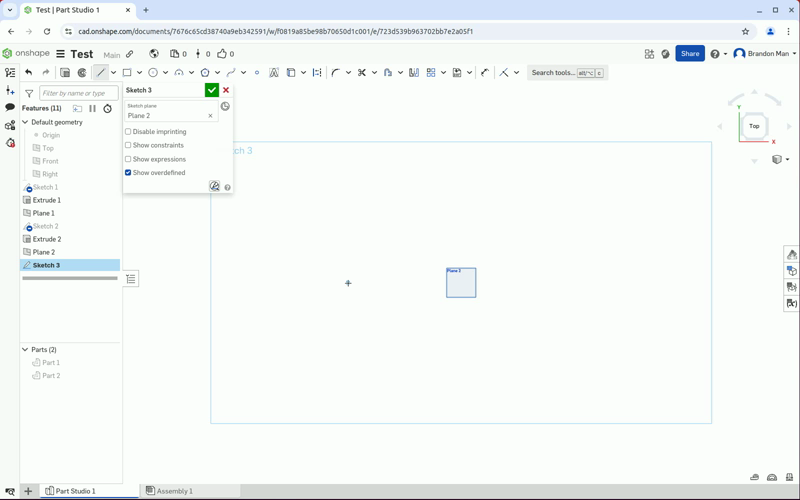
mouse_move(460, 282)
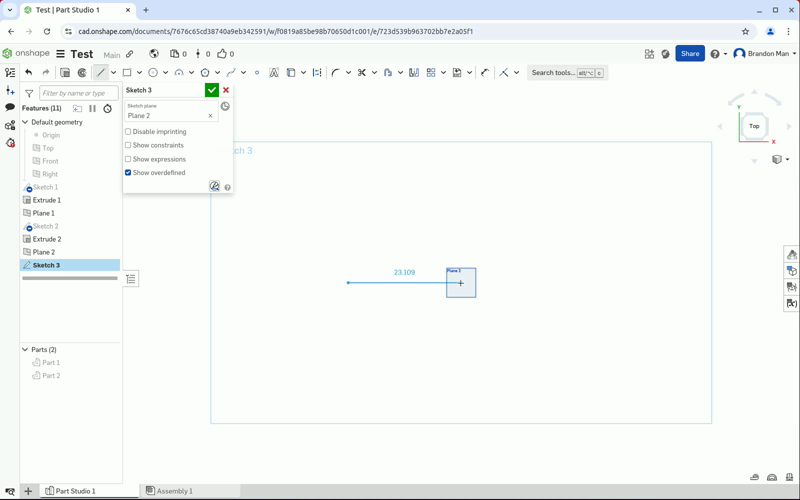
click(460, 282)
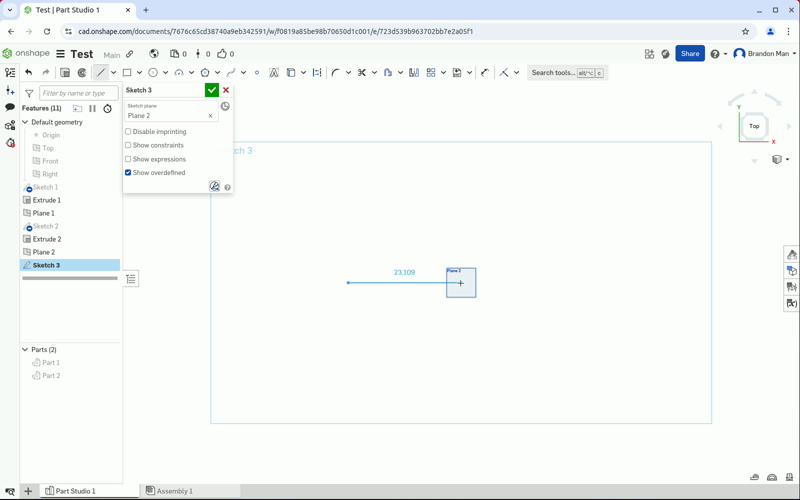
key_up(shift)
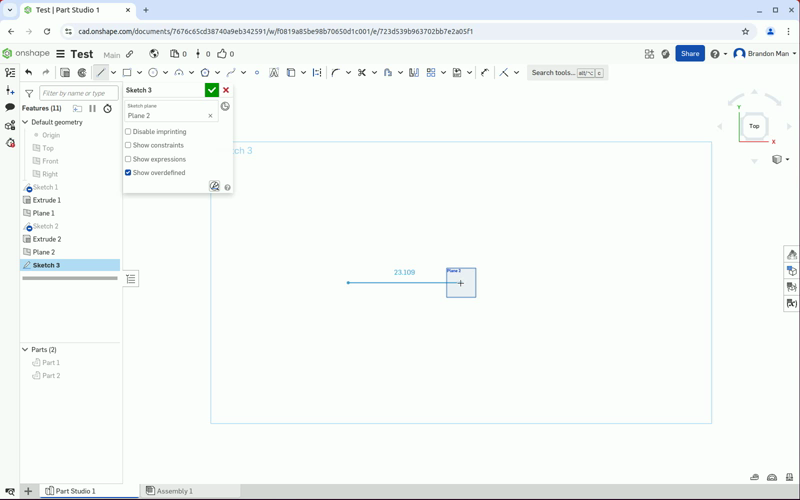
key_down(shift)
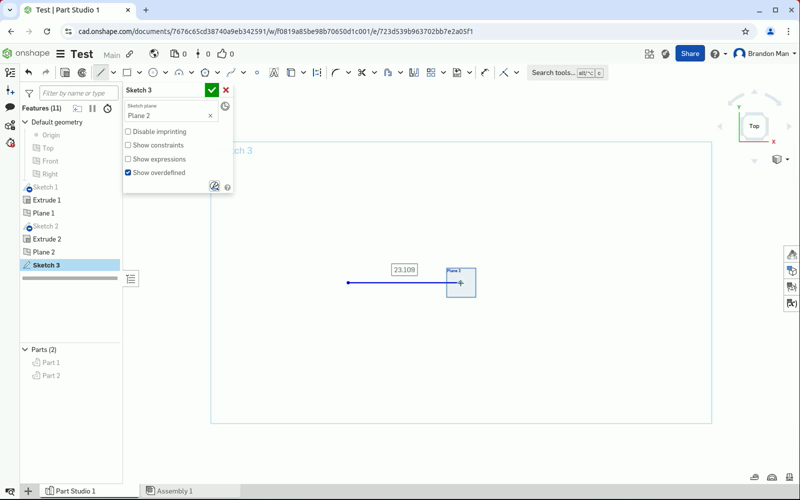
mouse_move(460, 198)
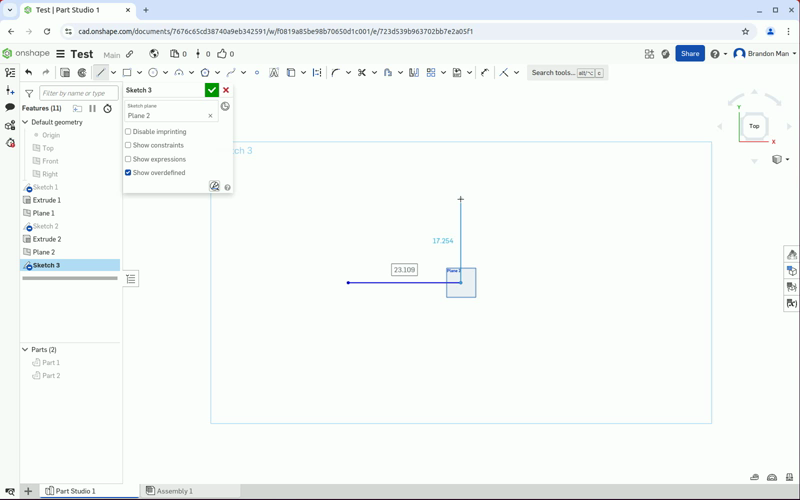
click(460, 198)
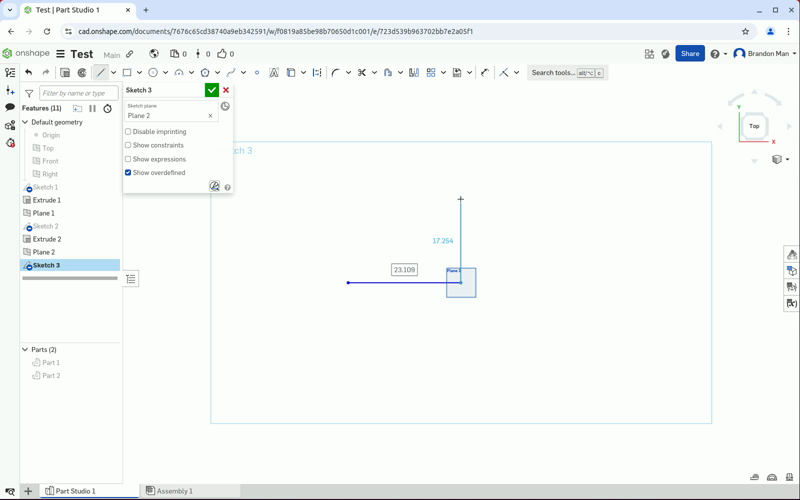
key_up(shift)
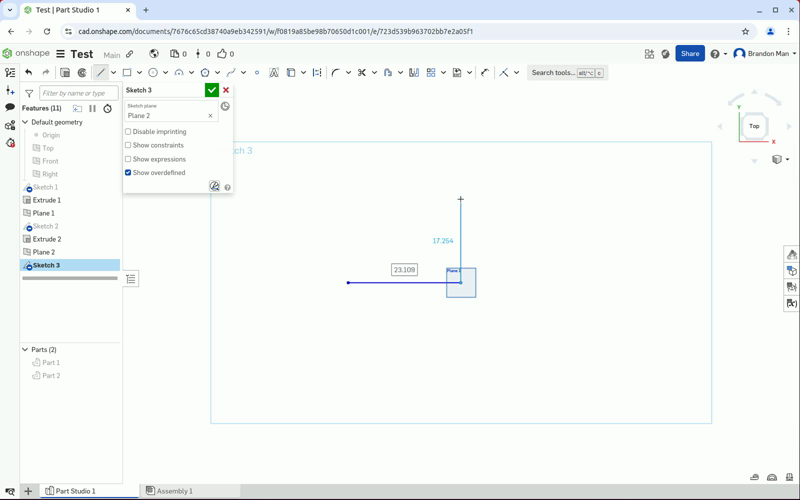
key_down(shift)
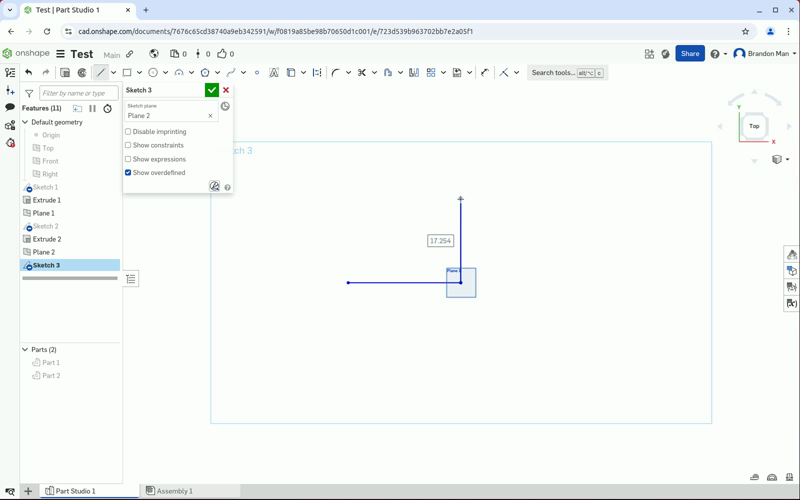
mouse_move(348, 198)
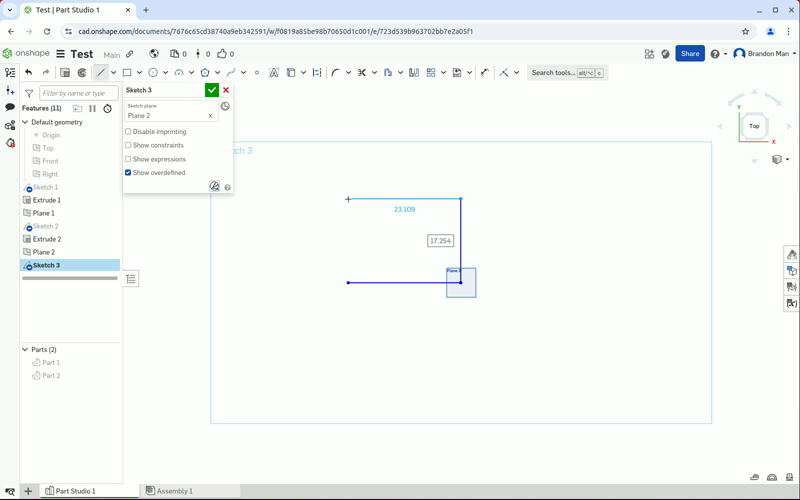
click(348, 198)
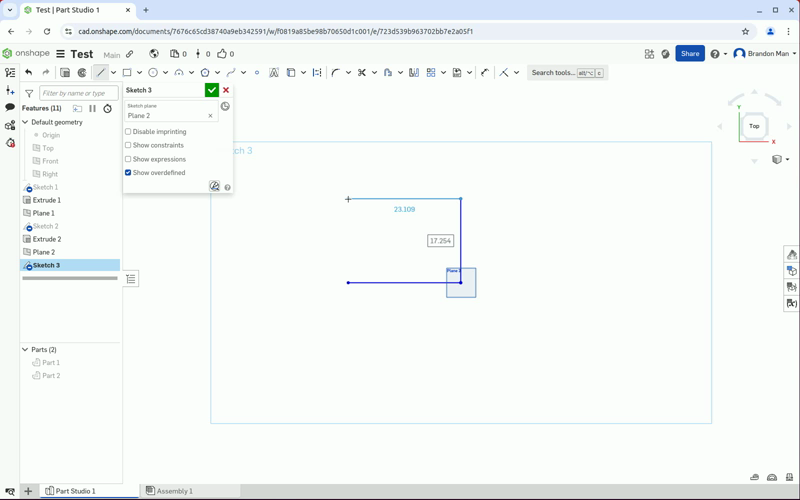
key_up(shift)
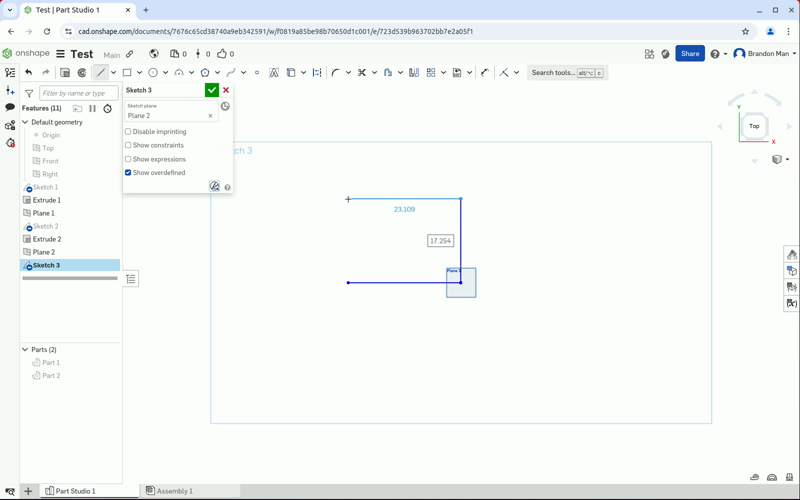
key_down(shift)
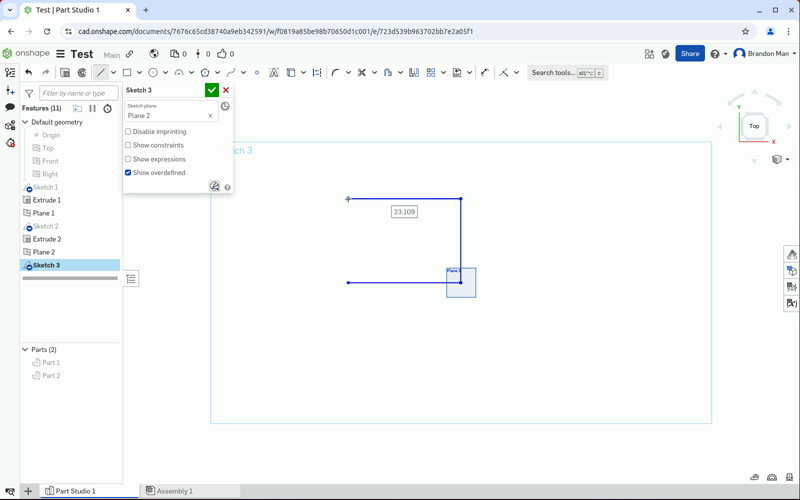
mouse_move(348, 282)
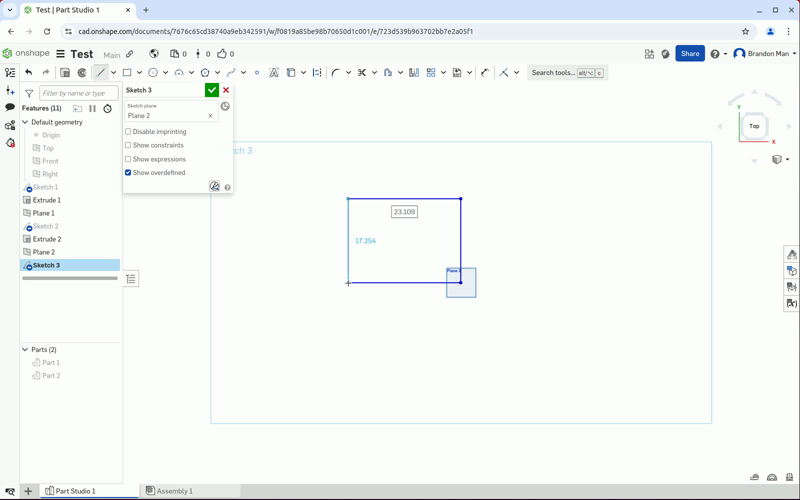
key_up(shift)
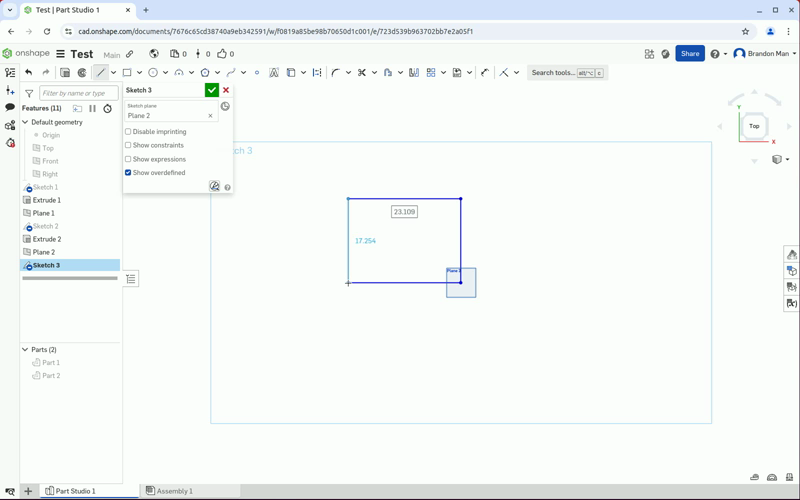
click(348, 282)
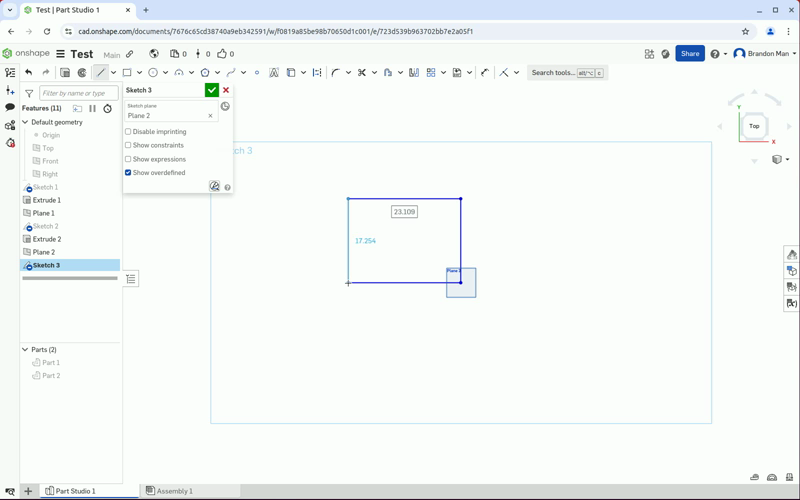
key(esc)
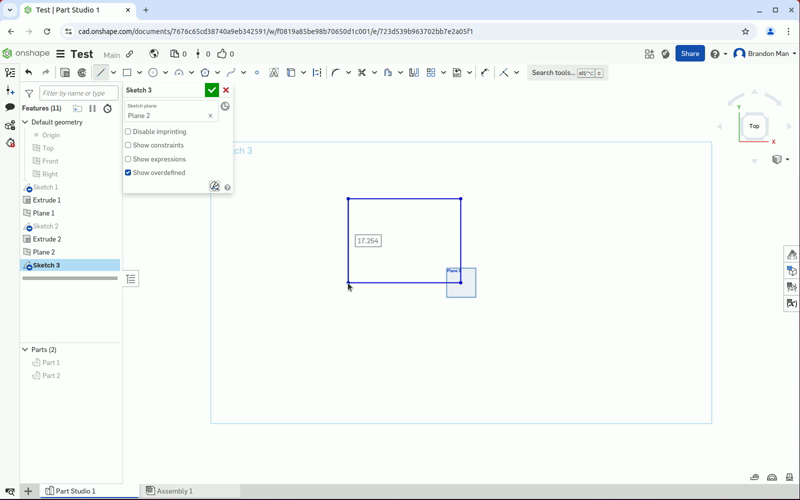
mouse_move(433, 213)
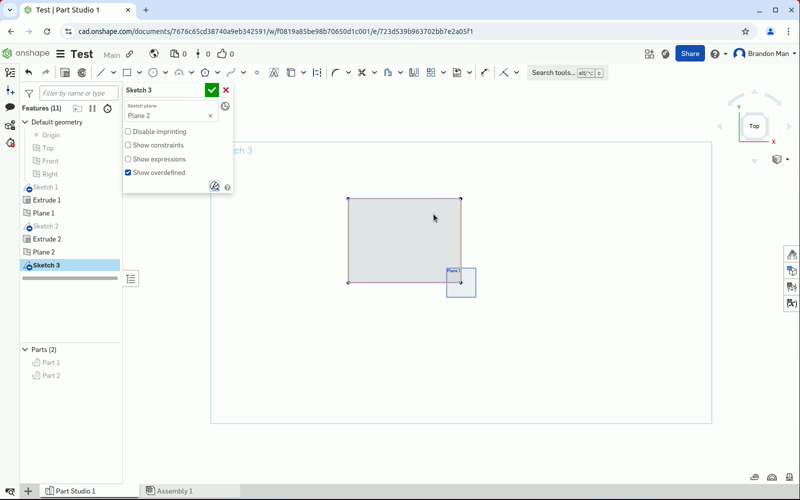
click(433, 213)
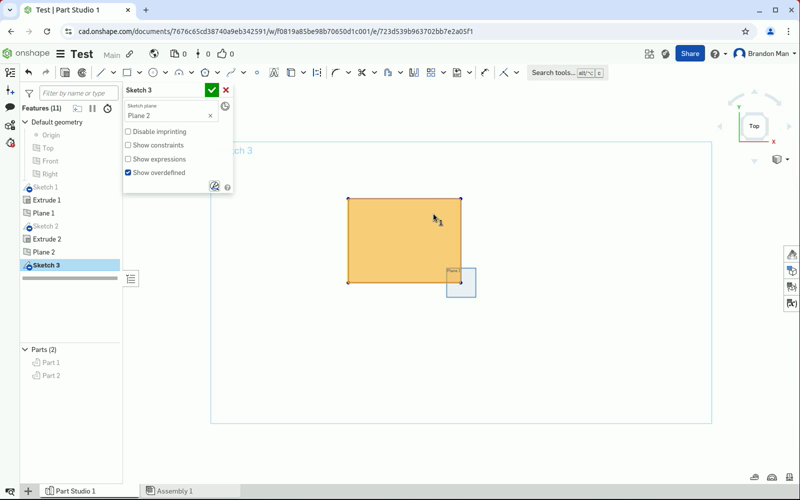
mouse_move(73, 352)
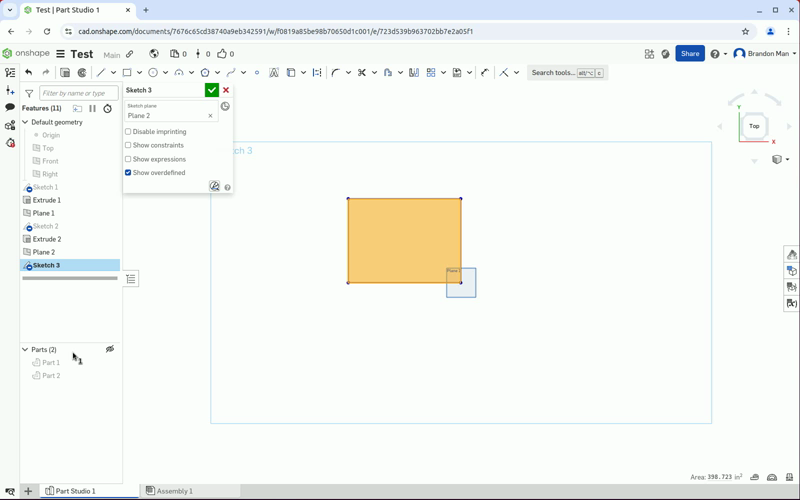
key(shift+y)
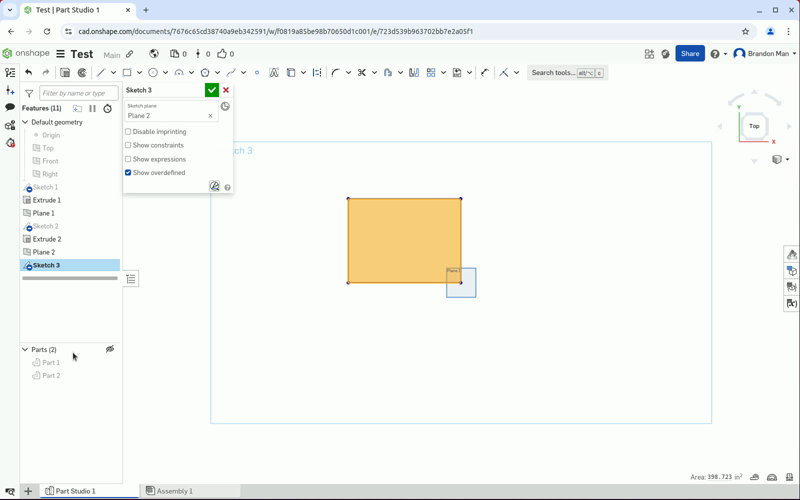
key(shift+e)
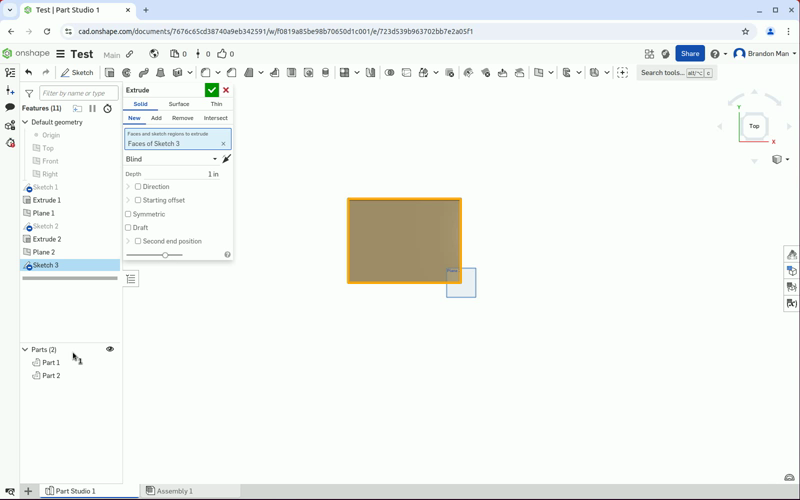
mouse_move(143, 106)
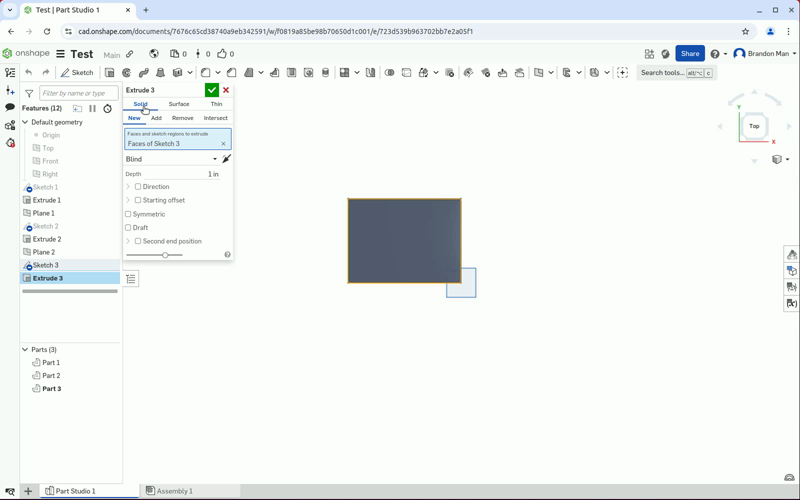
click(143, 106)
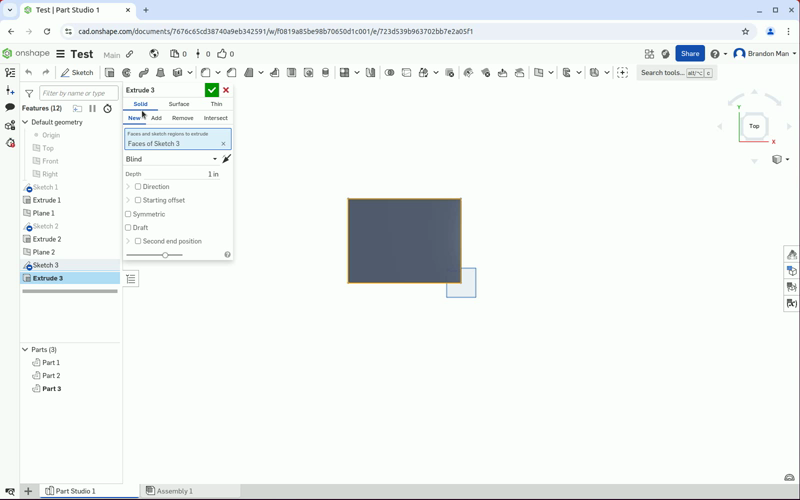
mouse_move(137, 120)
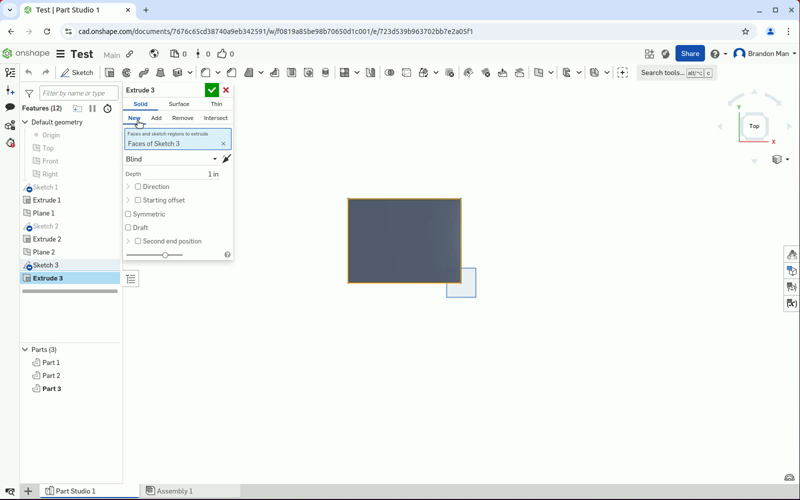
click(137, 120)
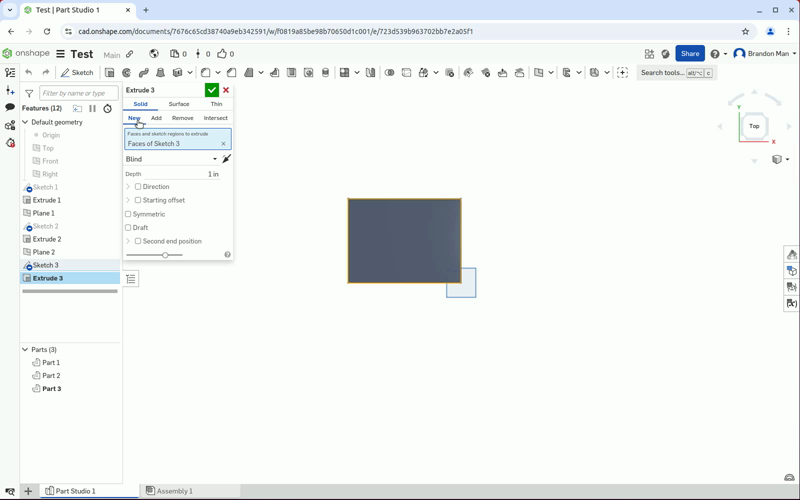
key(tab, 4)
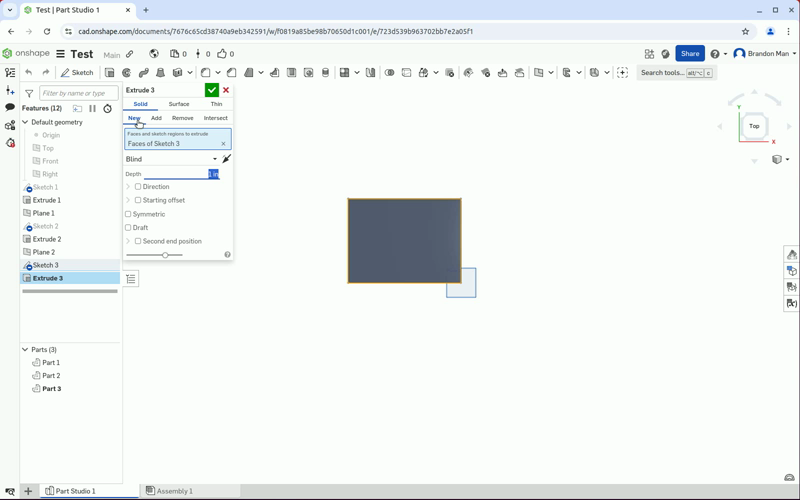
text(0.722)
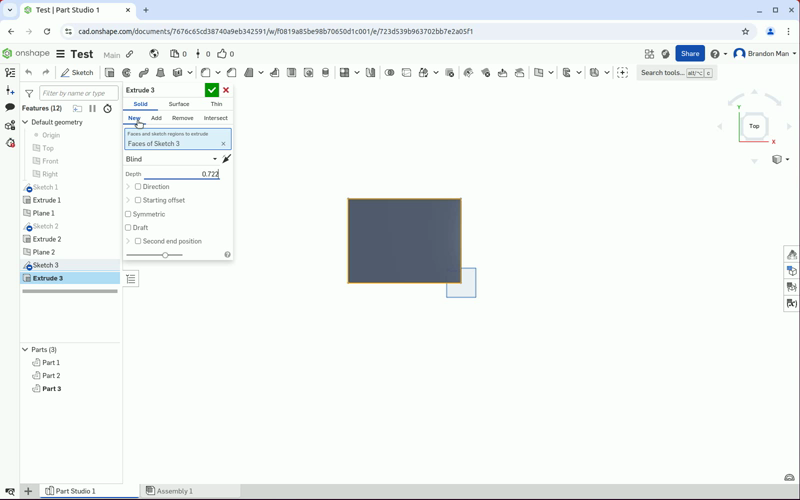
key(enter)
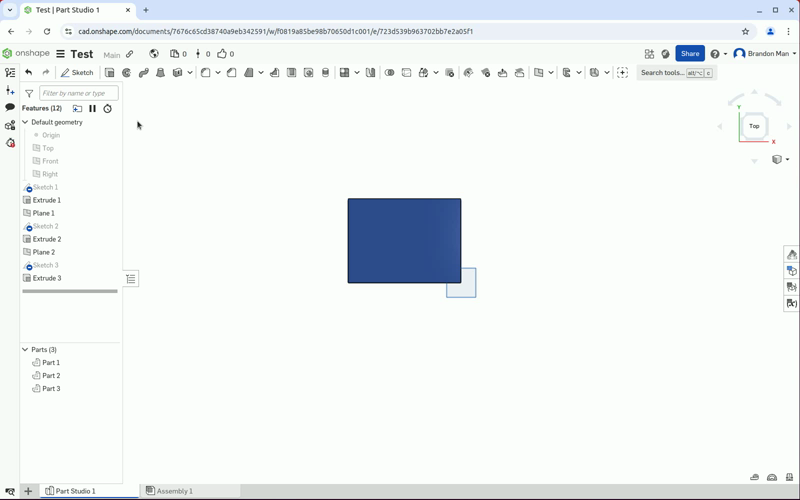
key(shift+h)
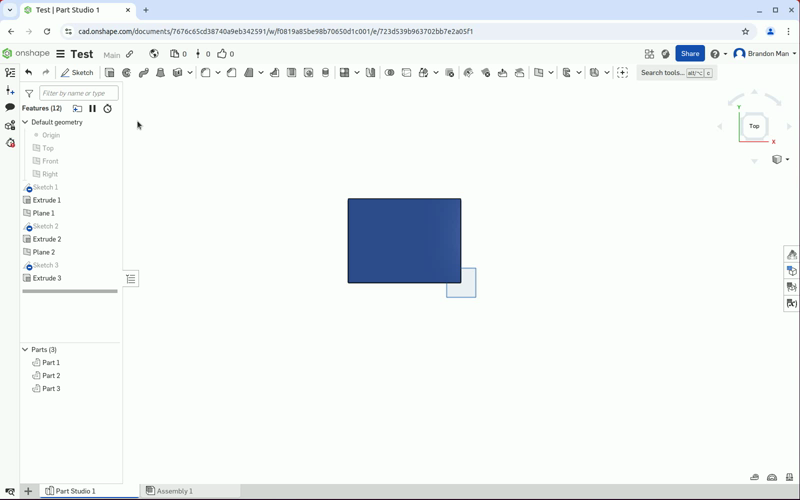
key(shift+h)
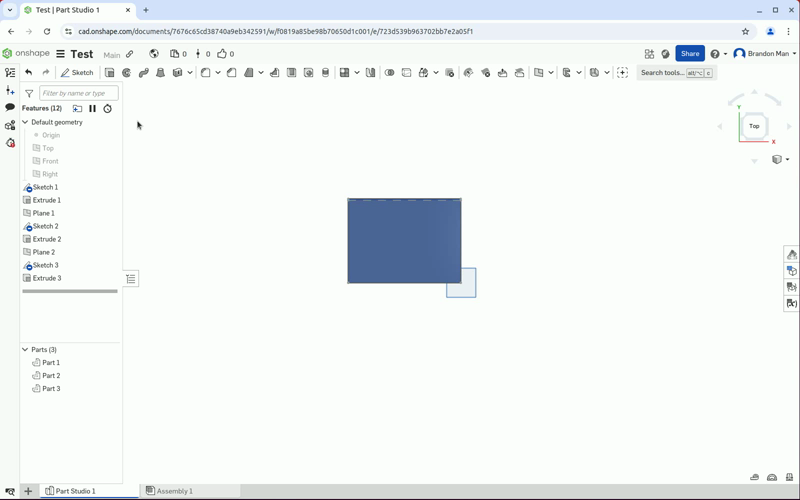
key(shift+7)
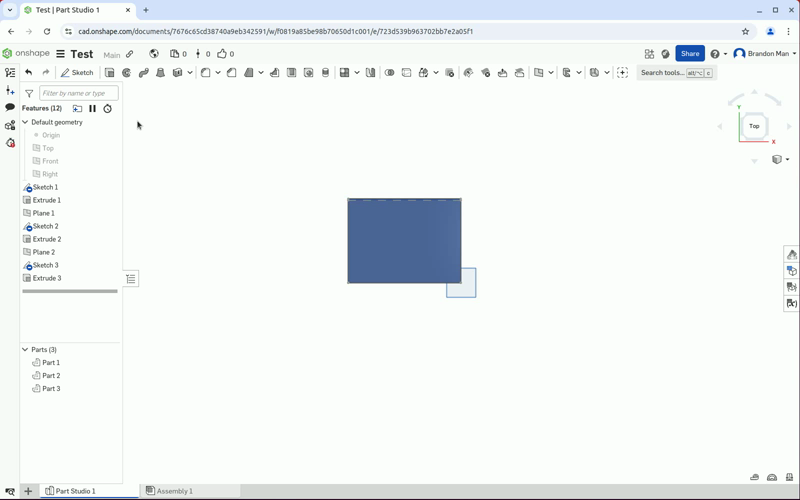
key(up, 3)
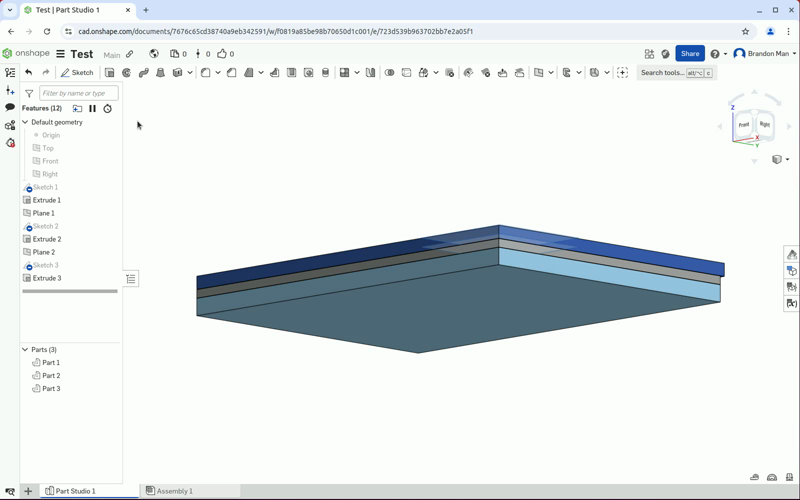
key(left, 3)
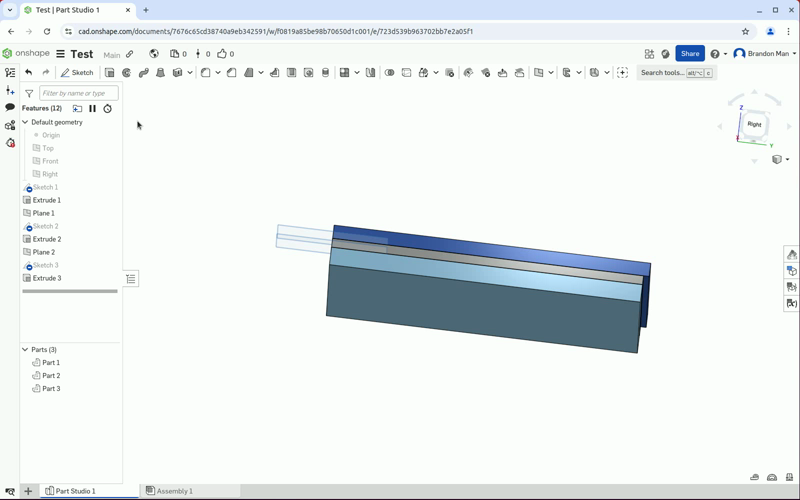
key(right, 3)
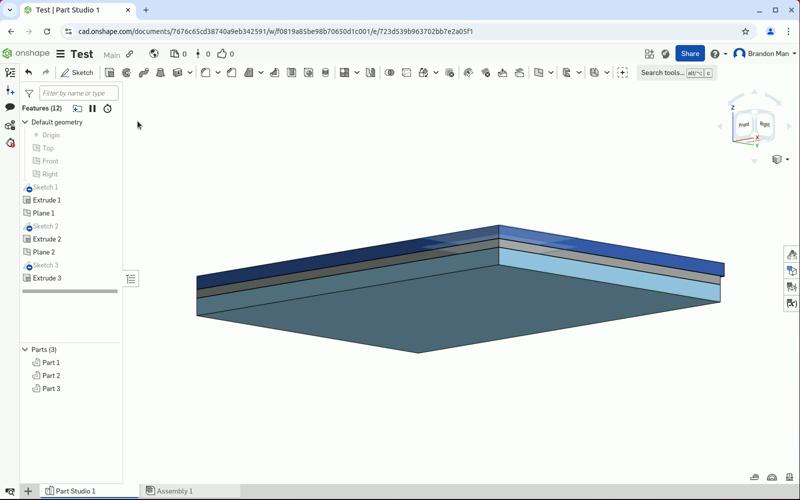
key(down, 3)
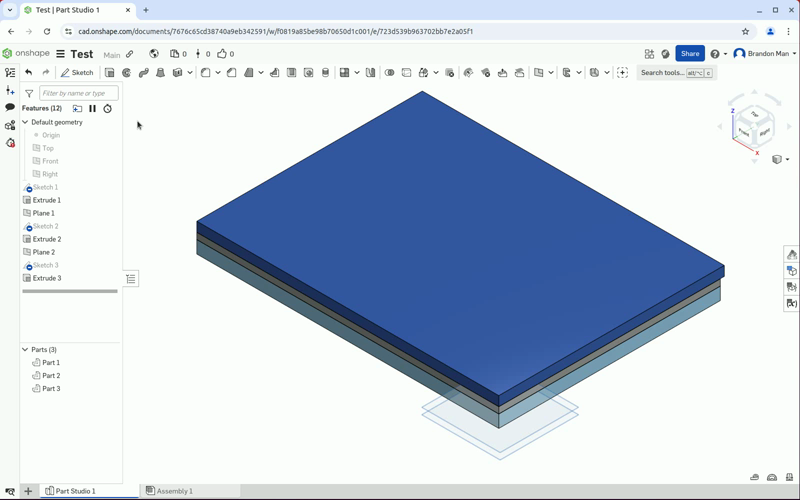
mouse_move(73, 189)
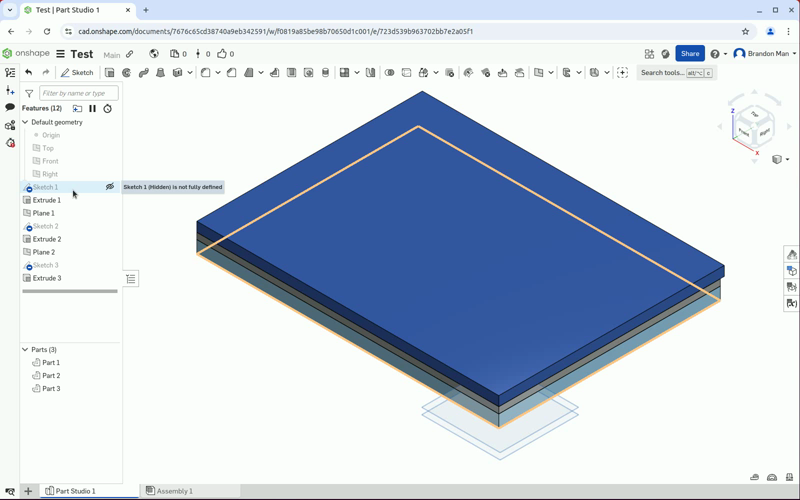
click(73, 189)